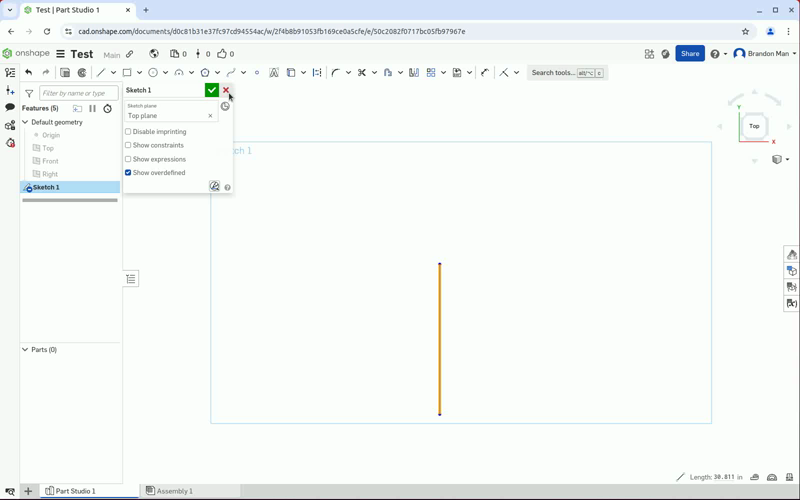
key(shift+h)
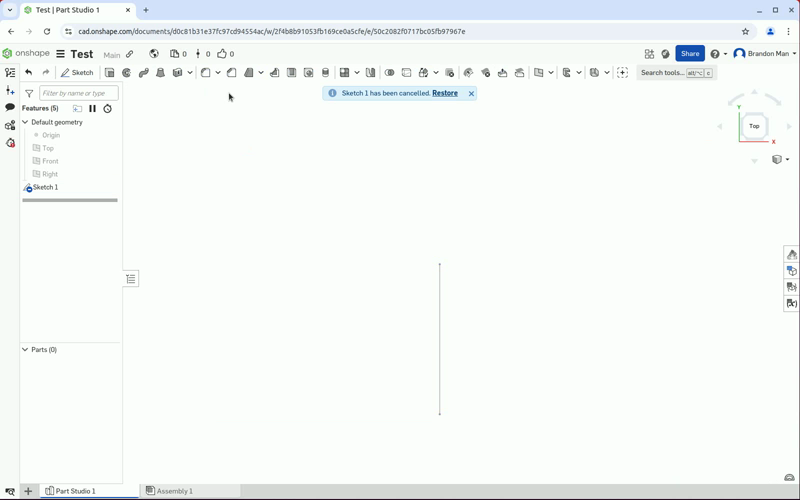
key(shift+s)
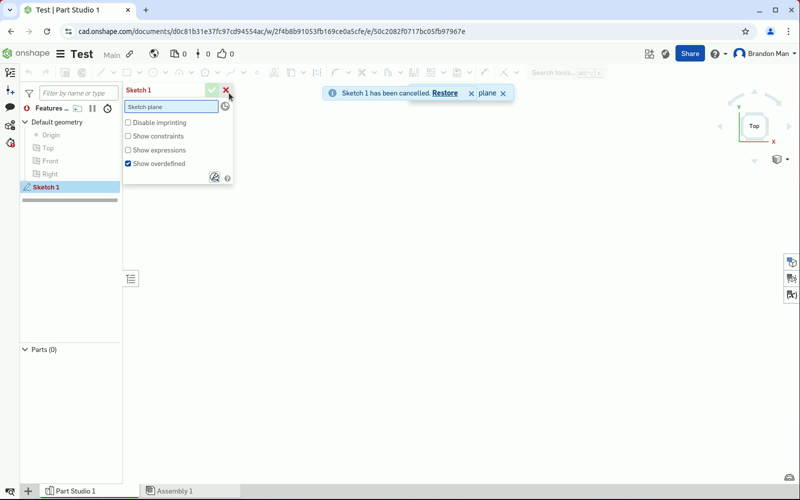
mouse_move(73, 150)
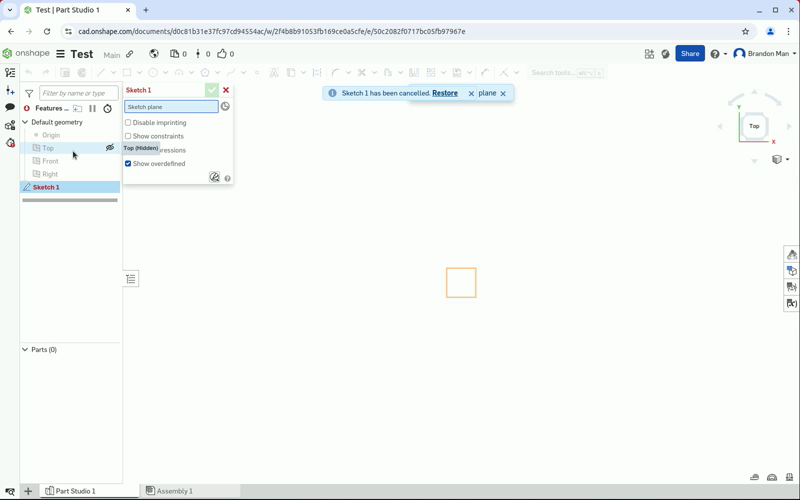
click(73, 150)
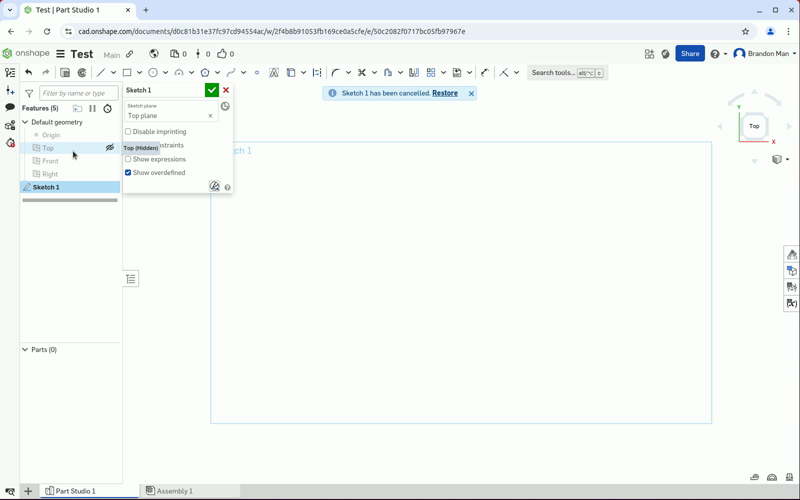
mouse_move(73, 352)
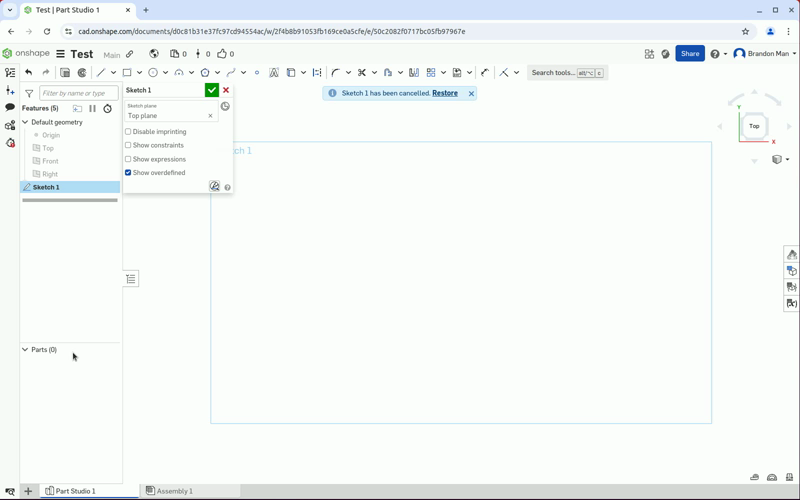
key(y)
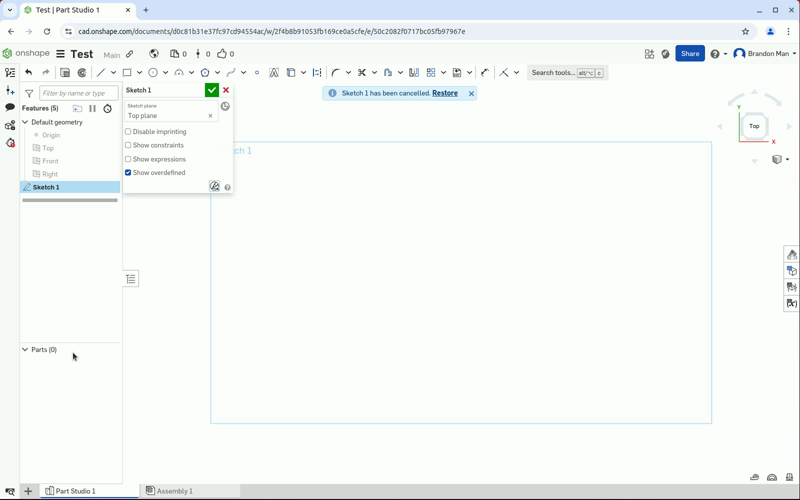
key(l)
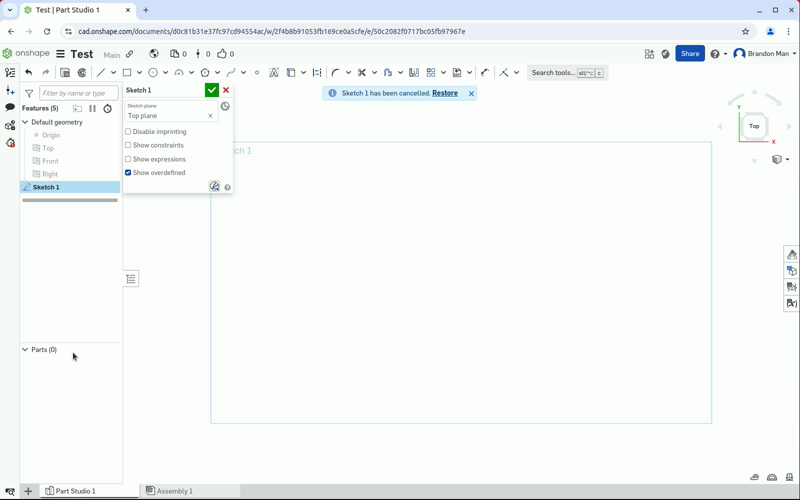
key_down(shift)
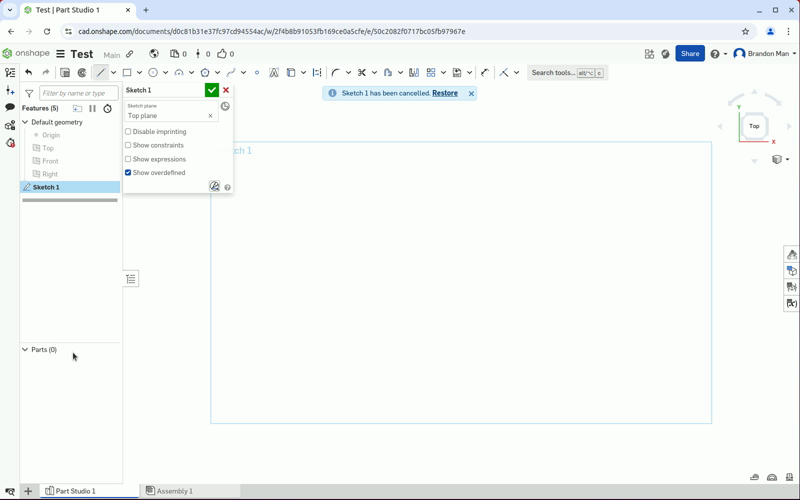
mouse_move(356, 367)
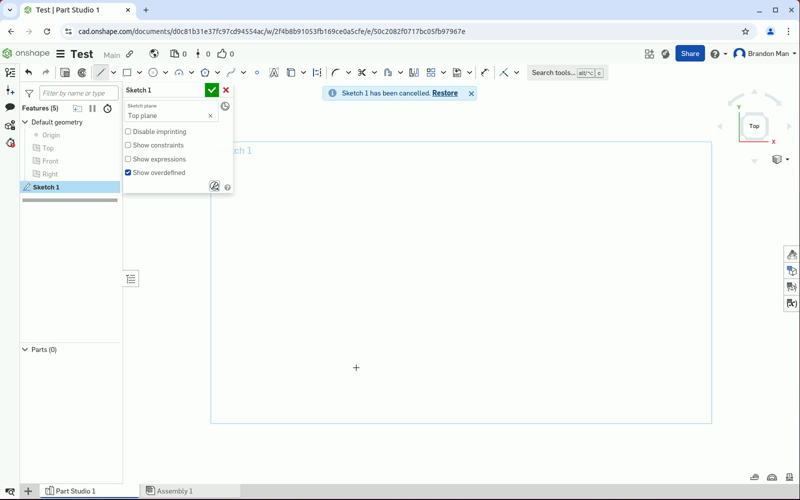
click(356, 367)
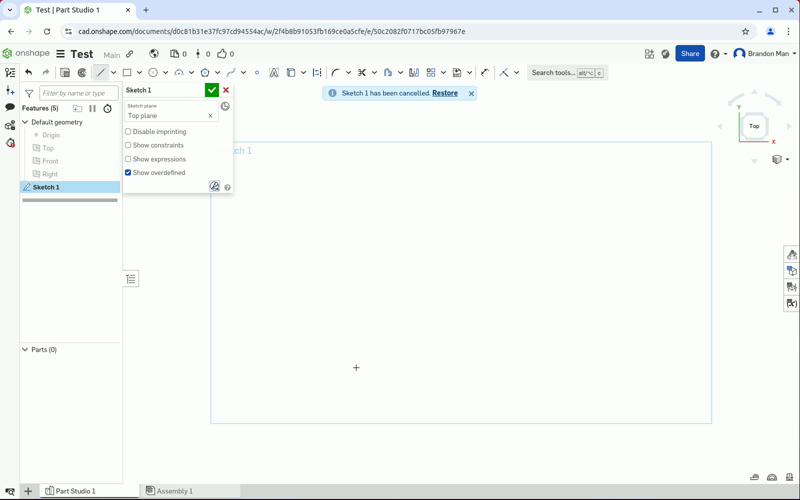
key_up(shift)
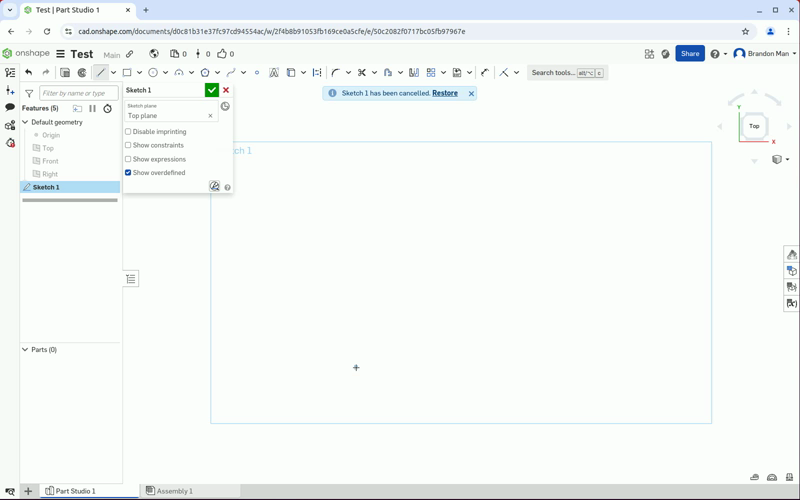
key_down(shift)
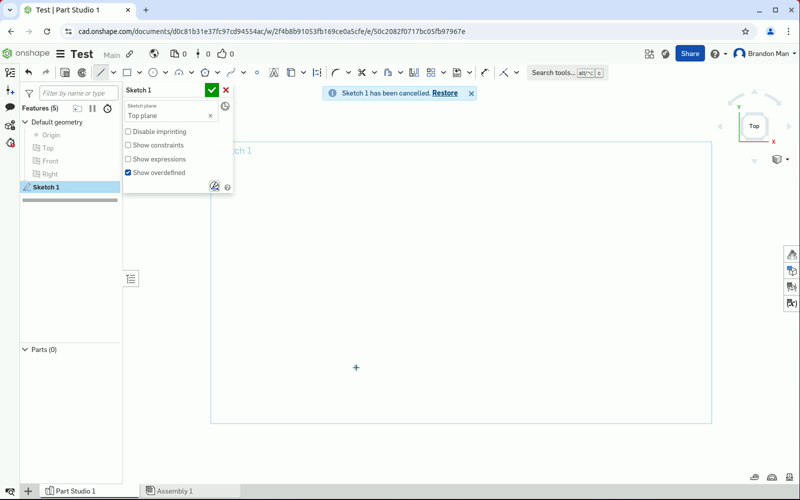
mouse_move(564, 367)
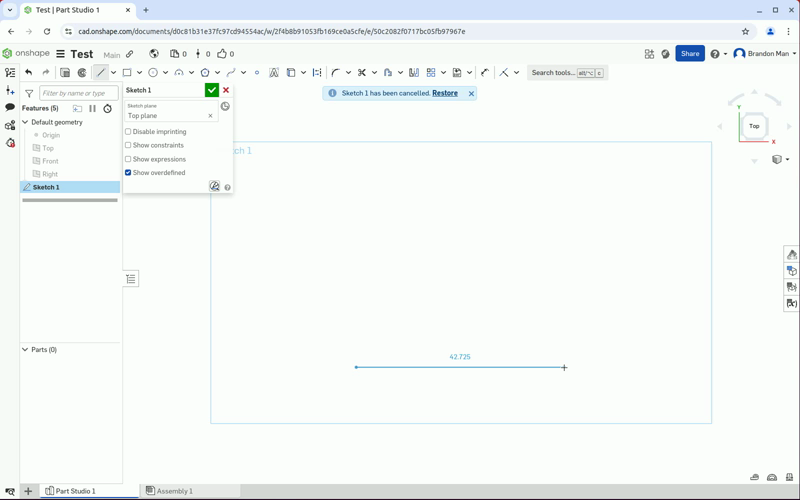
click(564, 367)
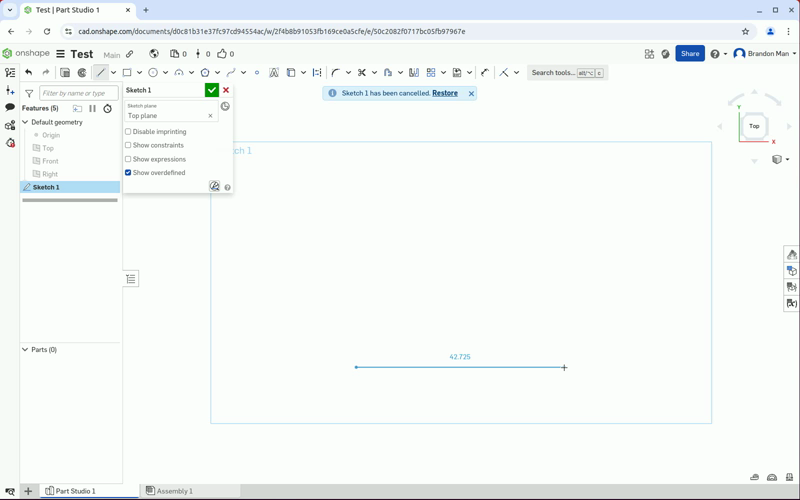
key_up(shift)
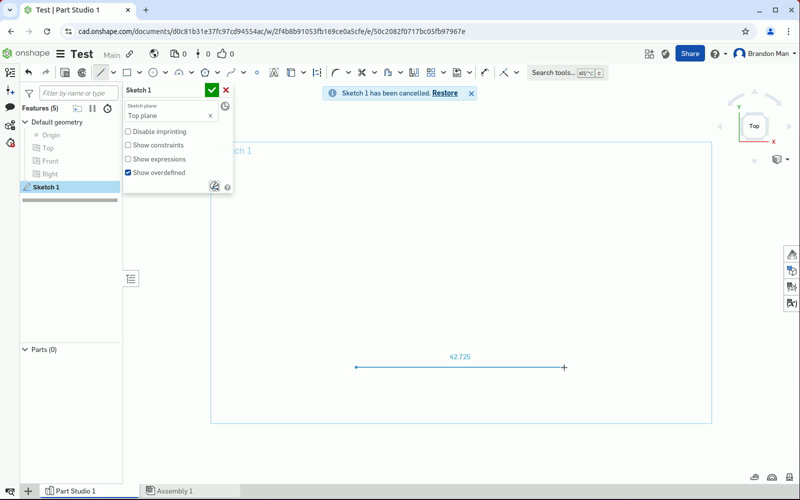
key_down(shift)
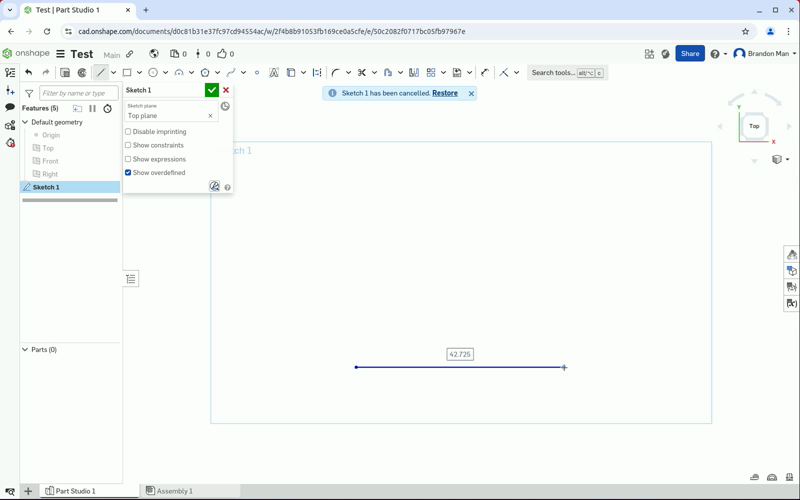
mouse_move(589, 367)
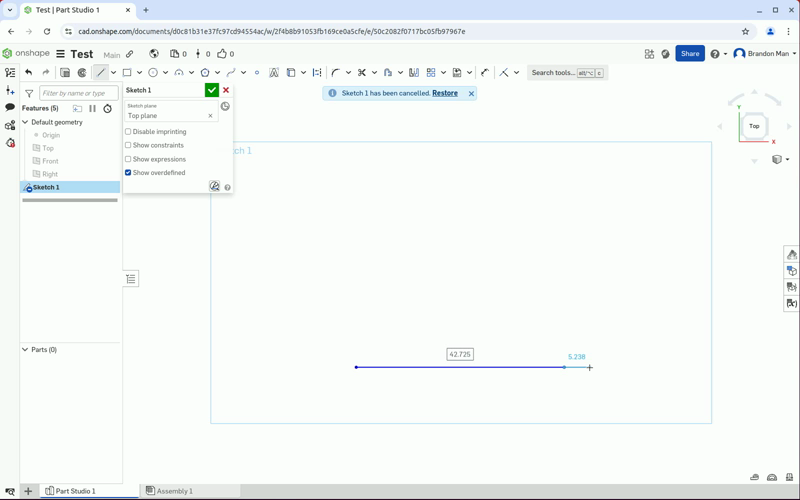
mouse_move(564, 358)
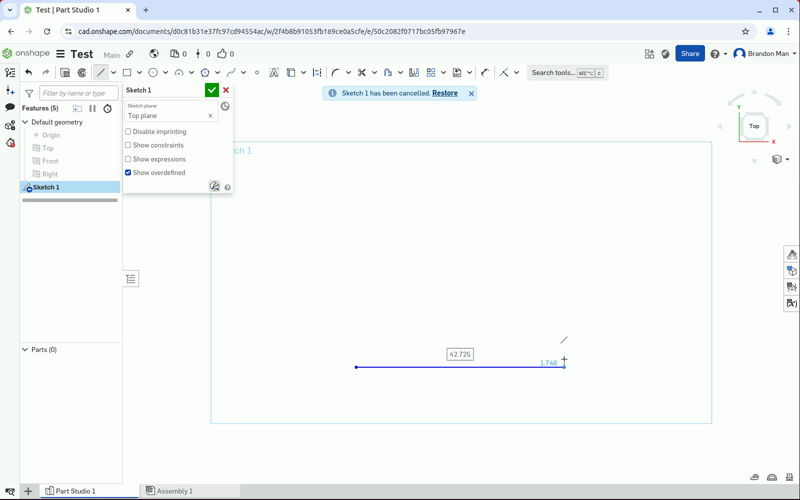
click(564, 358)
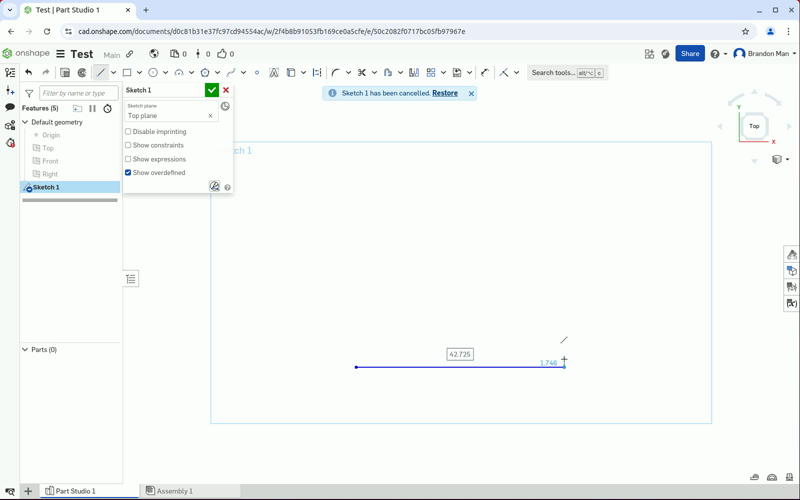
key_up(shift)
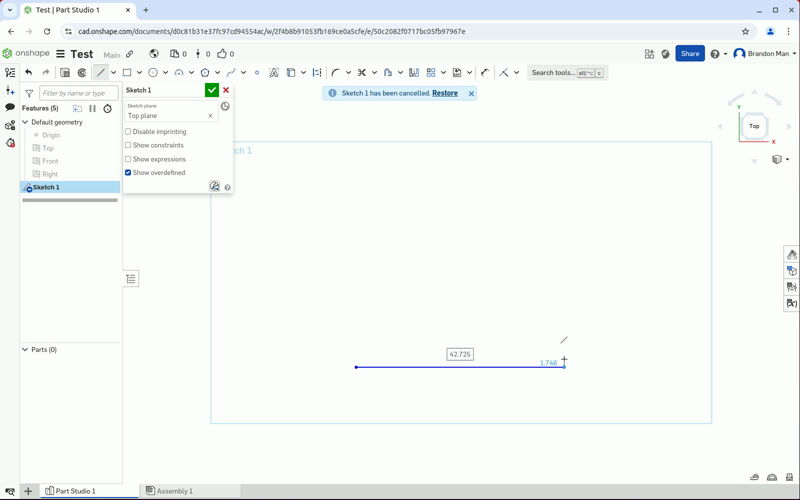
key_down(shift)
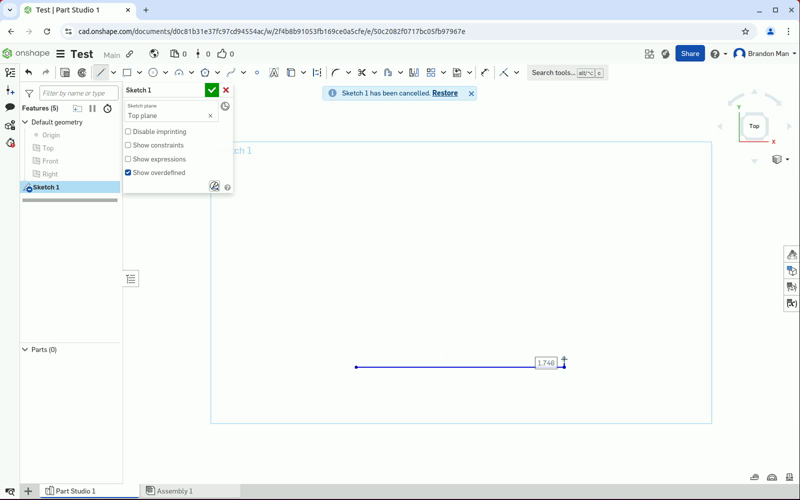
mouse_move(564, 253)
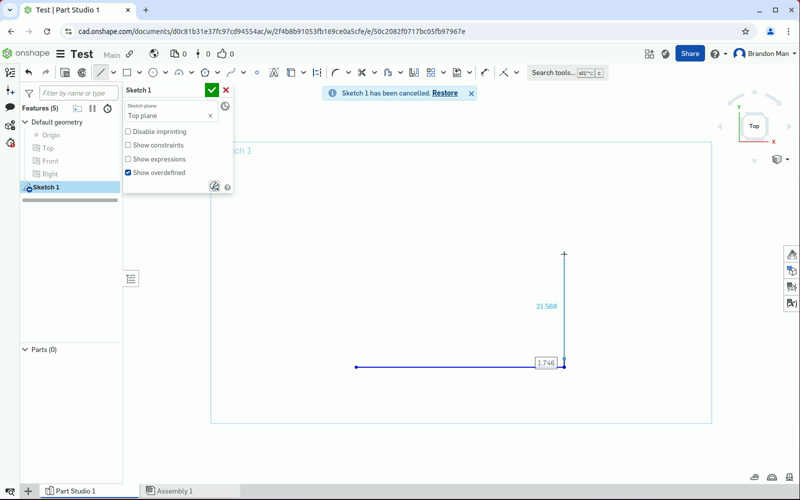
click(564, 253)
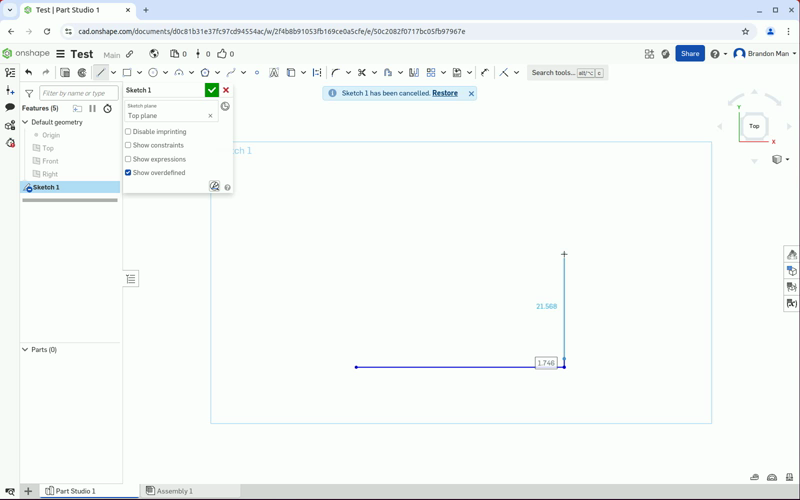
key_up(shift)
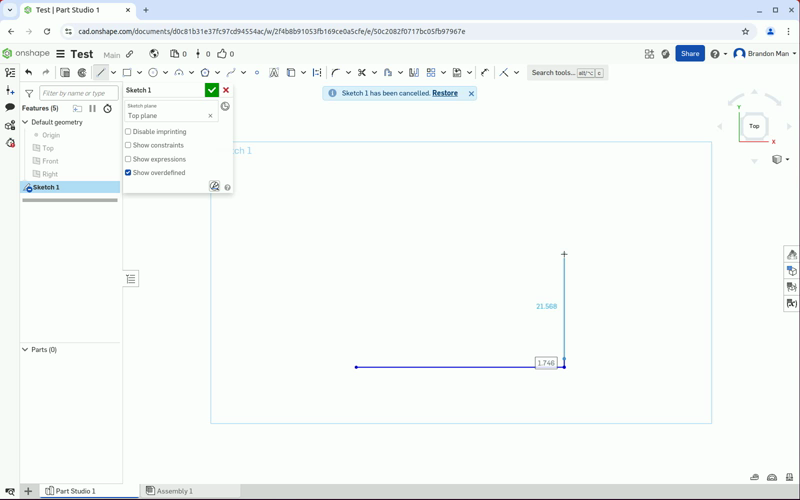
key_down(shift)
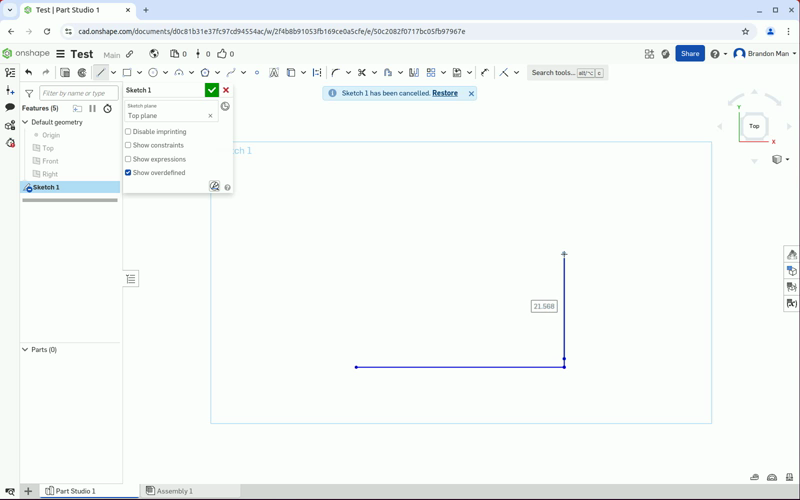
mouse_move(589, 253)
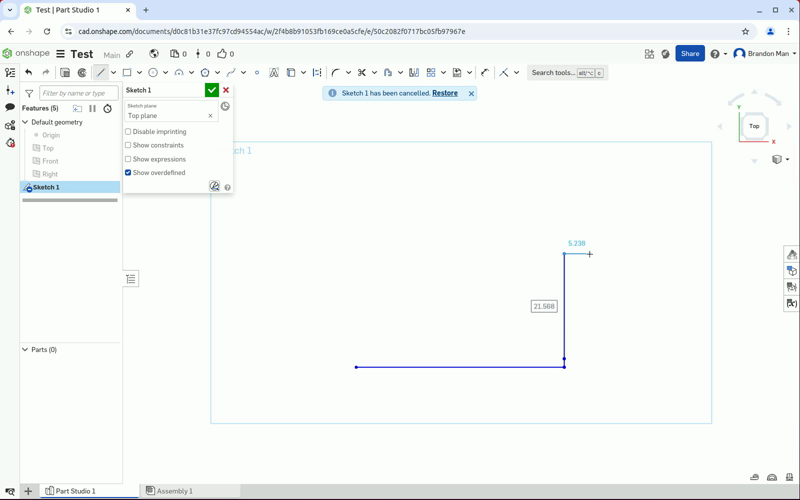
mouse_move(564, 198)
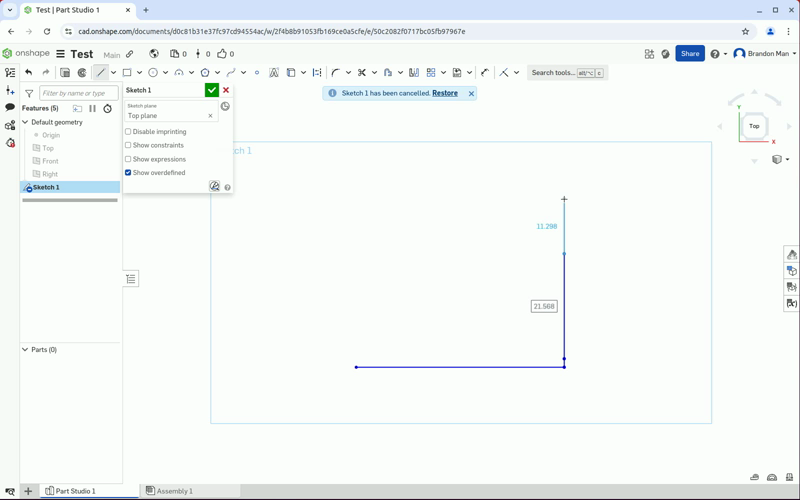
click(564, 198)
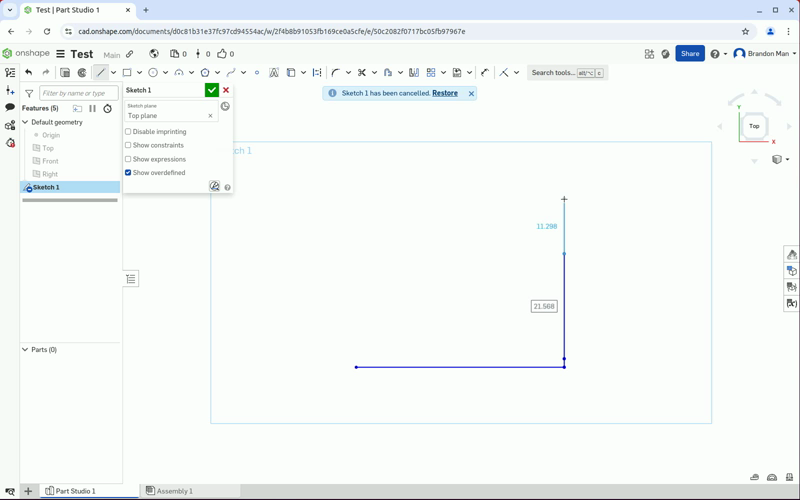
key_up(shift)
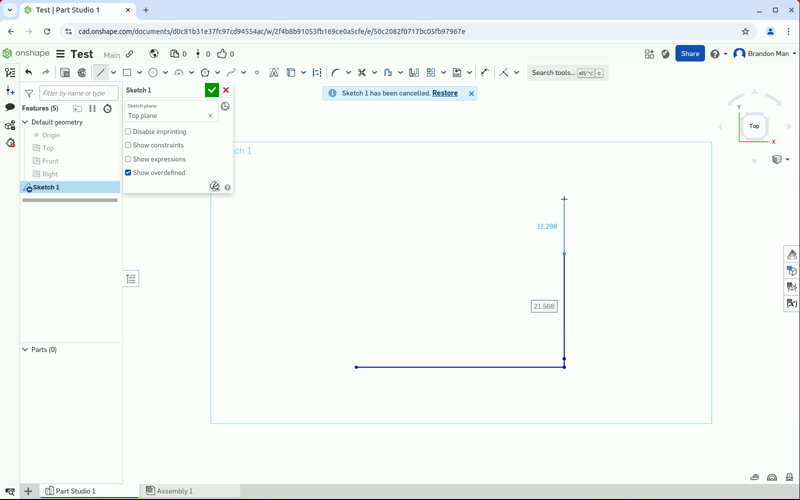
key_down(shift)
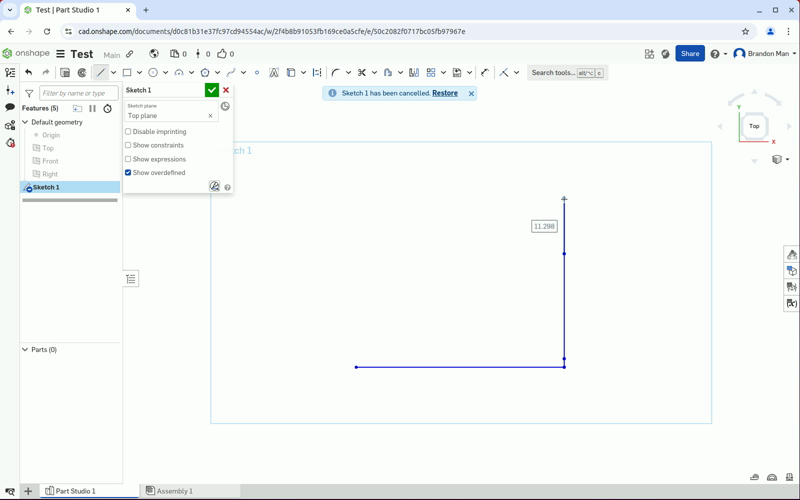
mouse_move(356, 198)
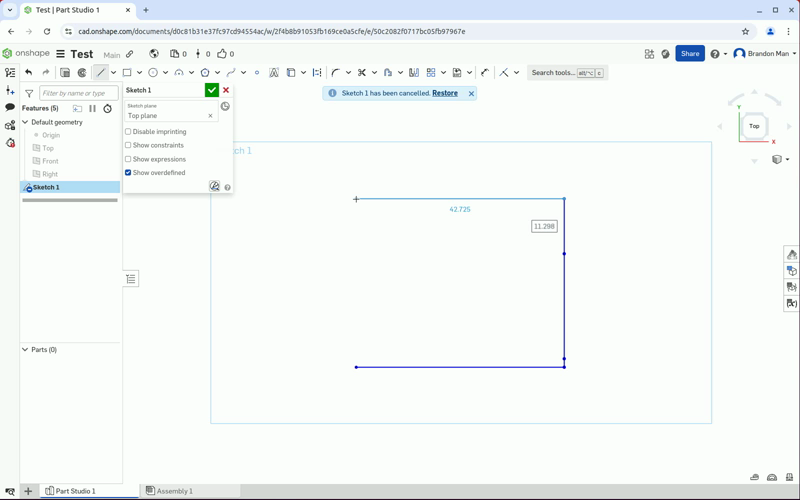
click(356, 198)
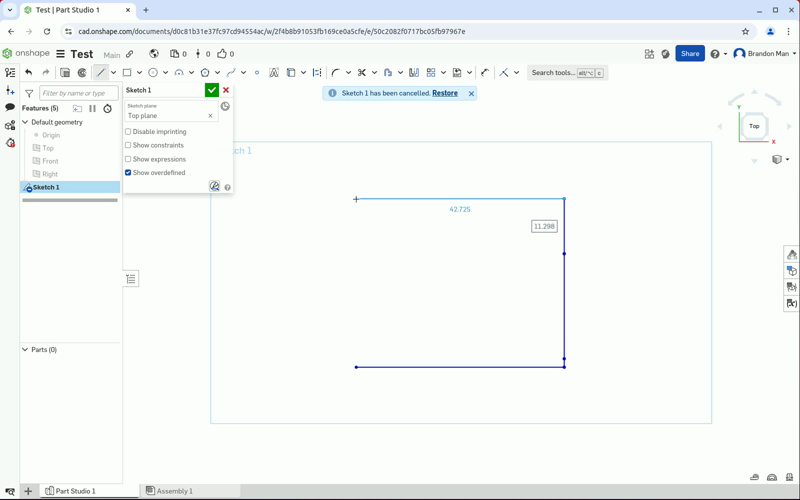
key_up(shift)
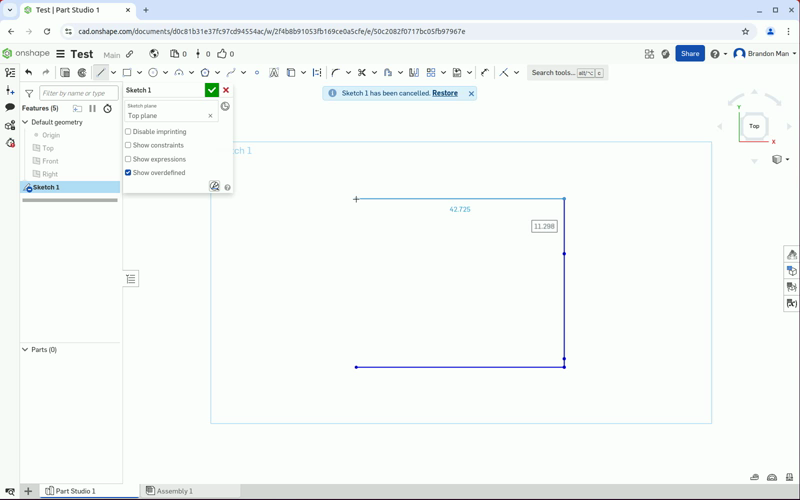
key_down(shift)
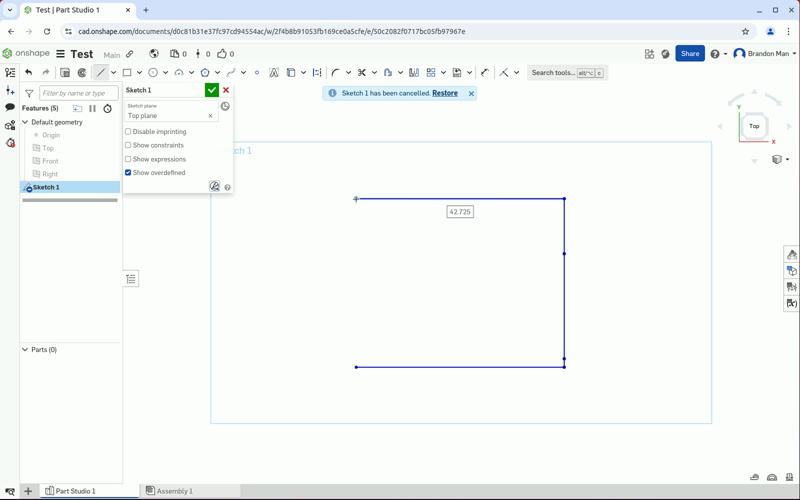
mouse_move(356, 367)
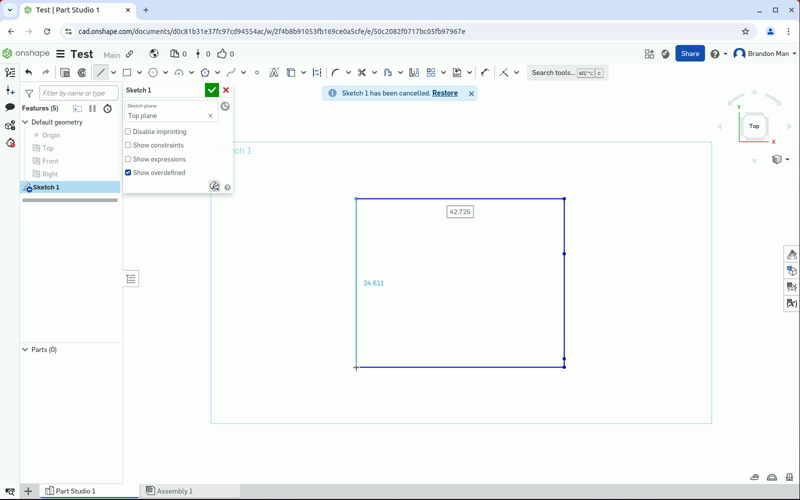
key_up(shift)
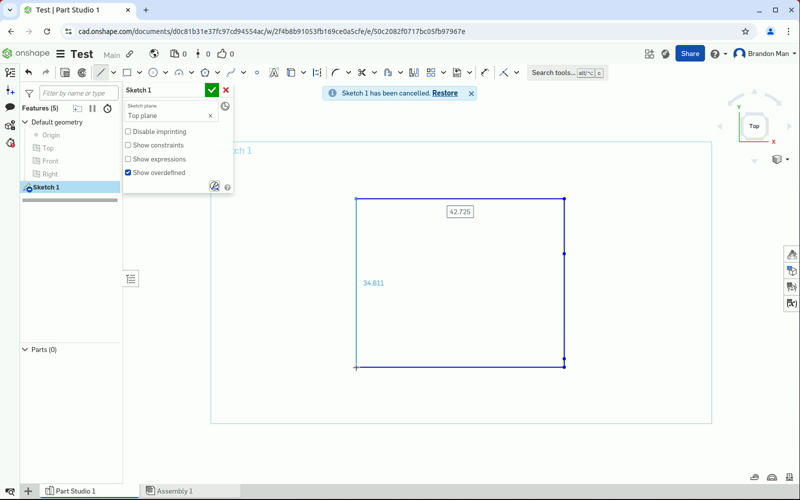
click(356, 367)
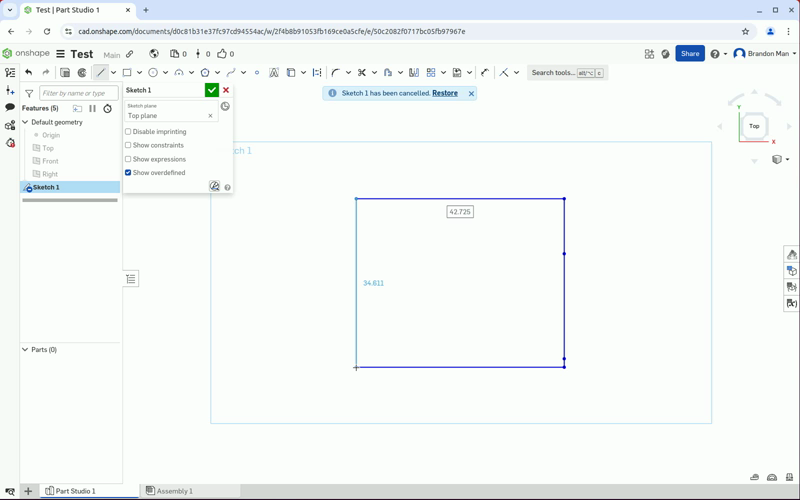
key(esc)
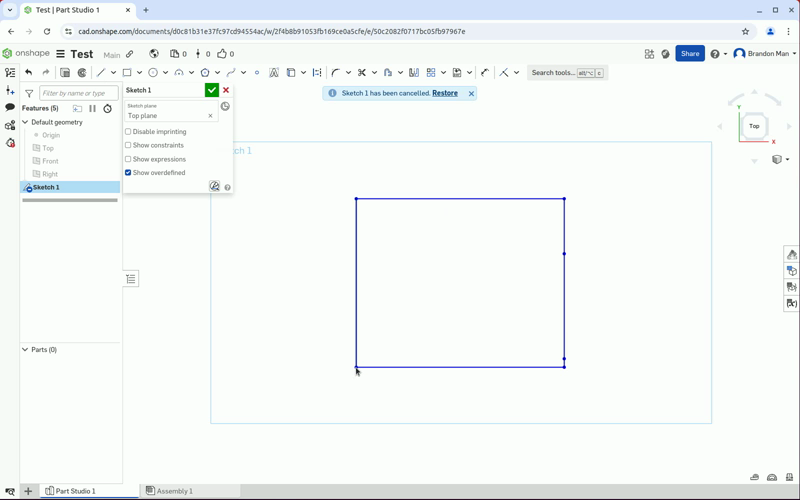
mouse_move(513, 223)
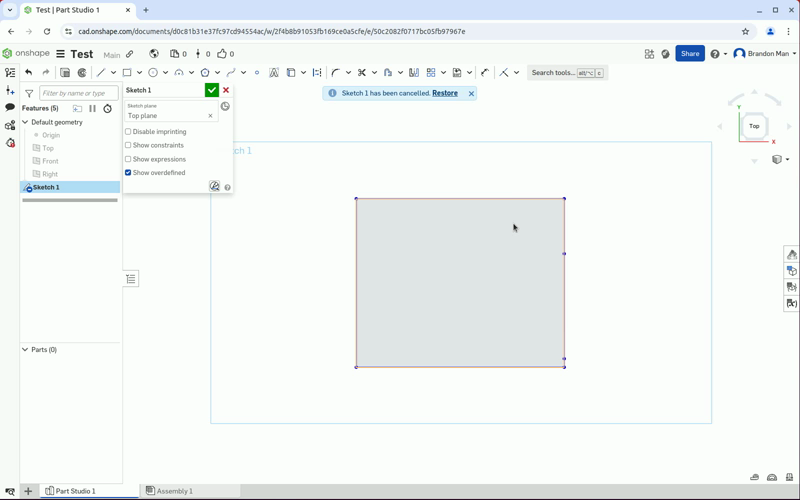
click(513, 223)
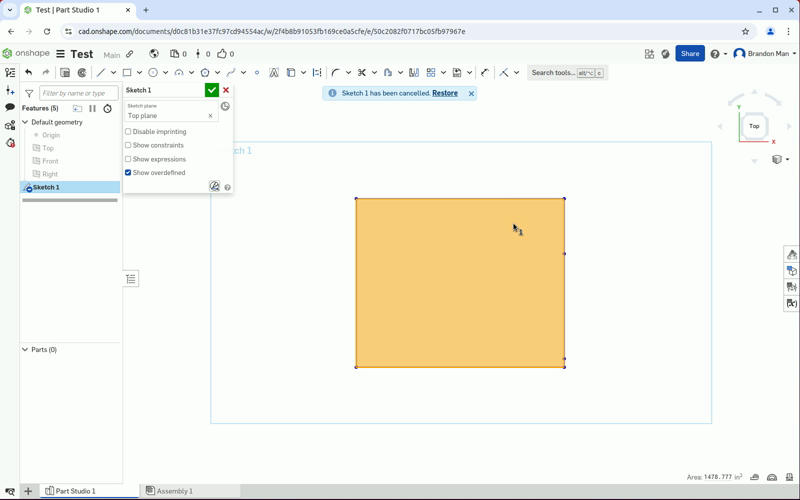
mouse_move(73, 352)
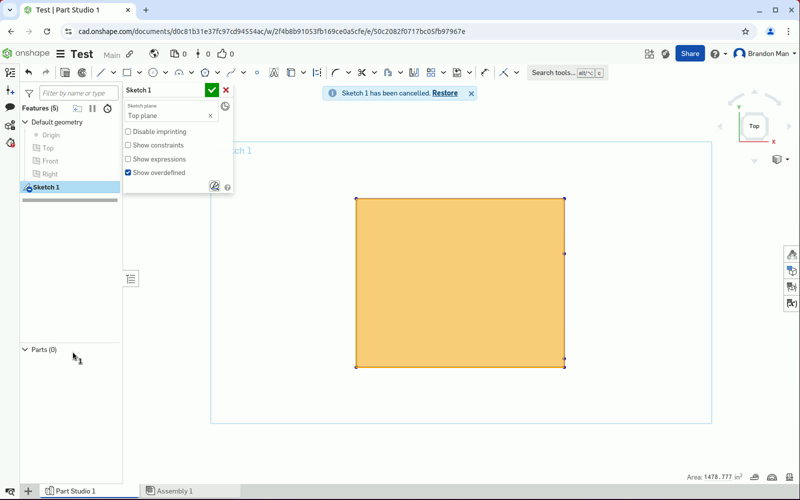
key(shift+y)
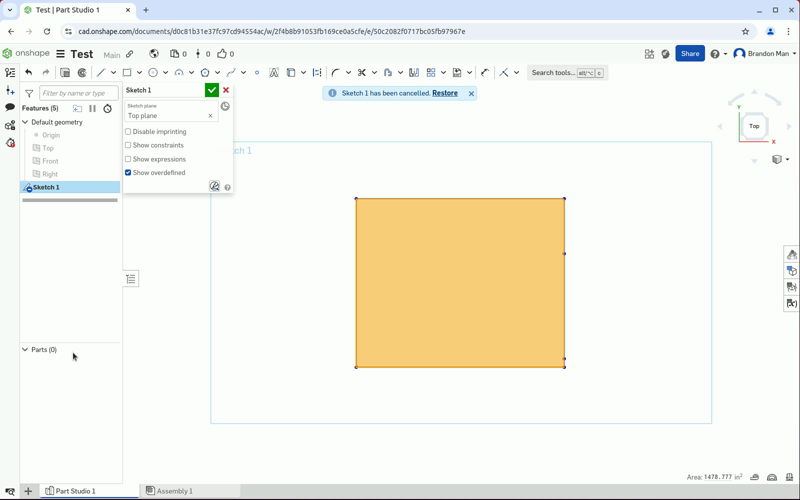
key(shift+e)
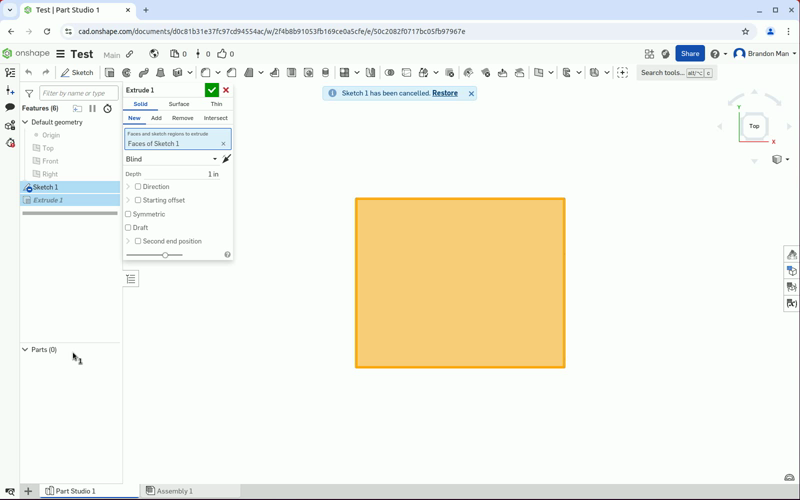
mouse_move(143, 106)
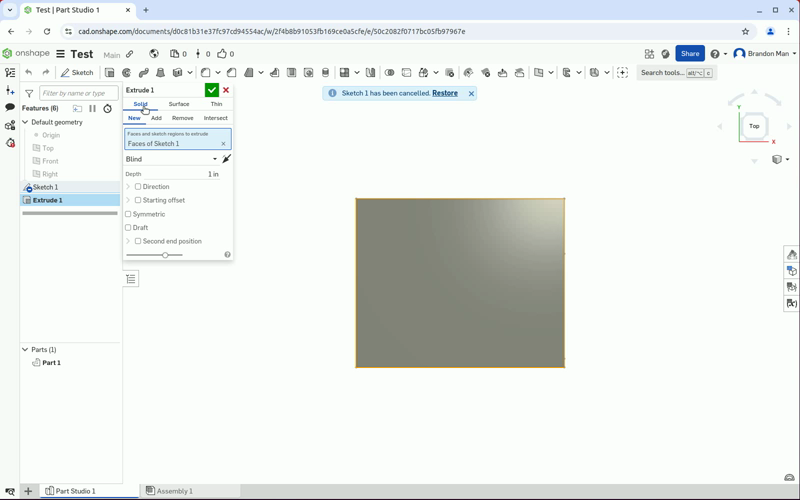
click(143, 106)
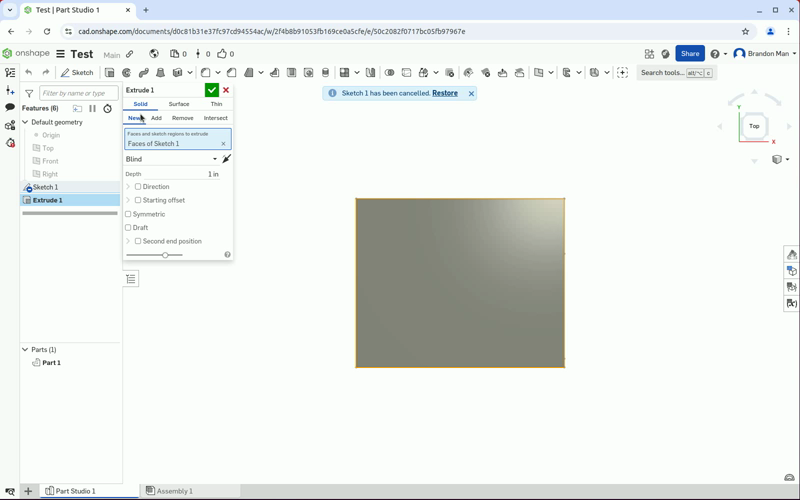
mouse_move(137, 120)
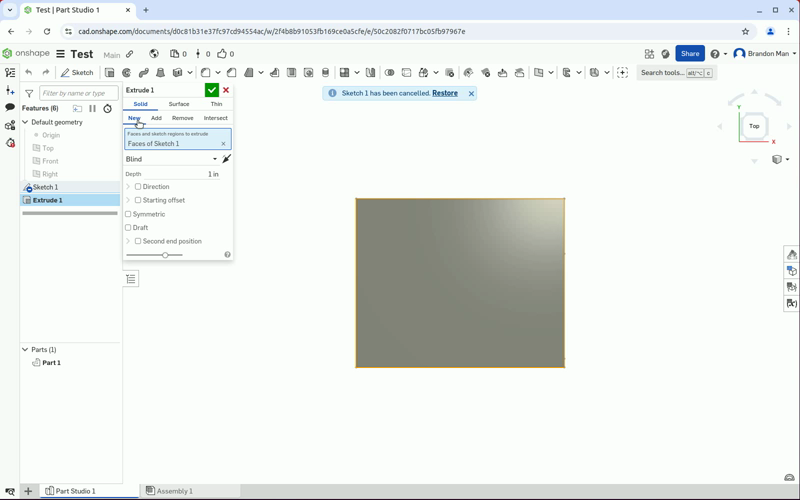
click(137, 120)
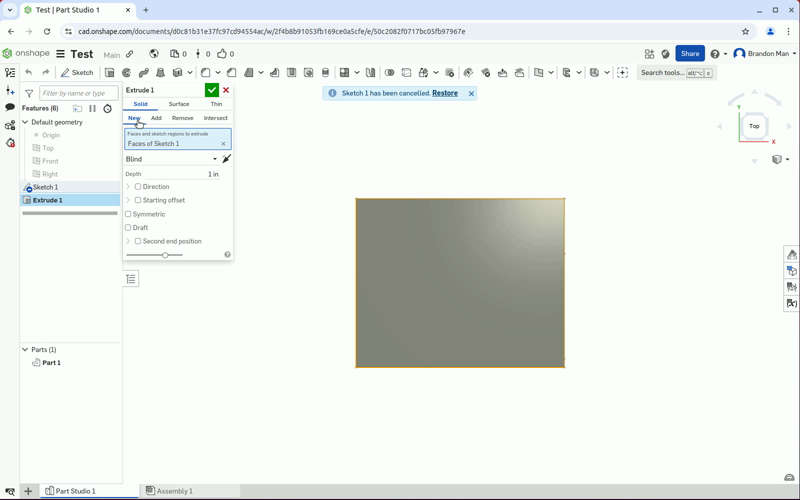
key(tab, 4)
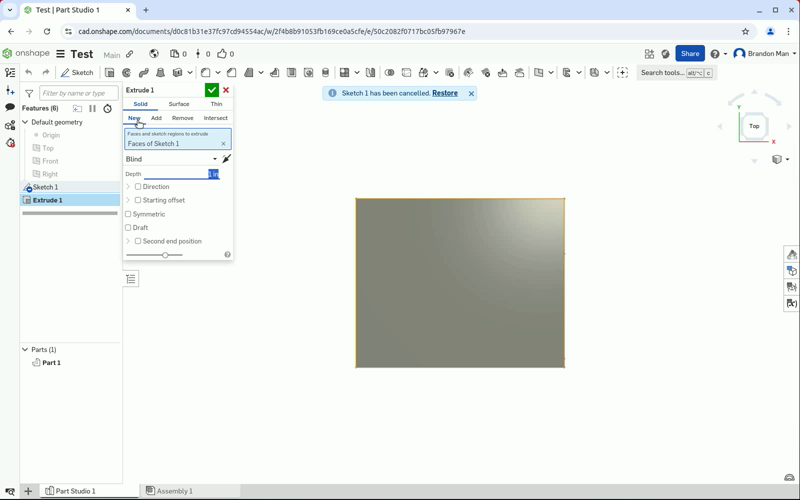
text(0.963)
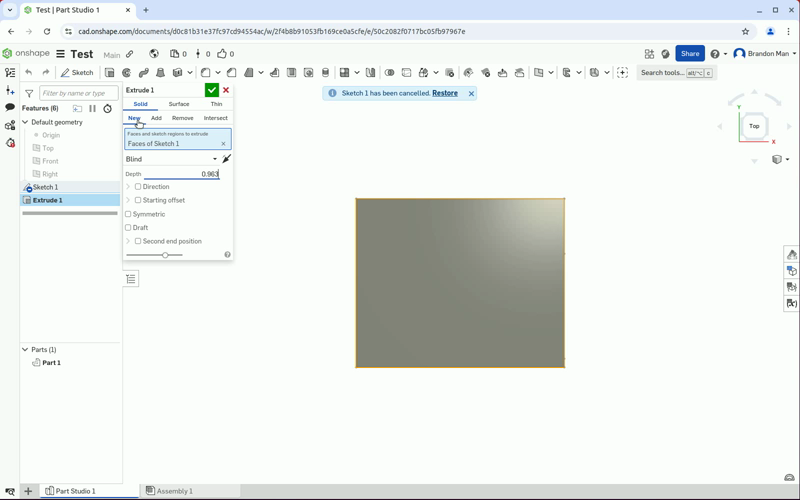
key(enter)
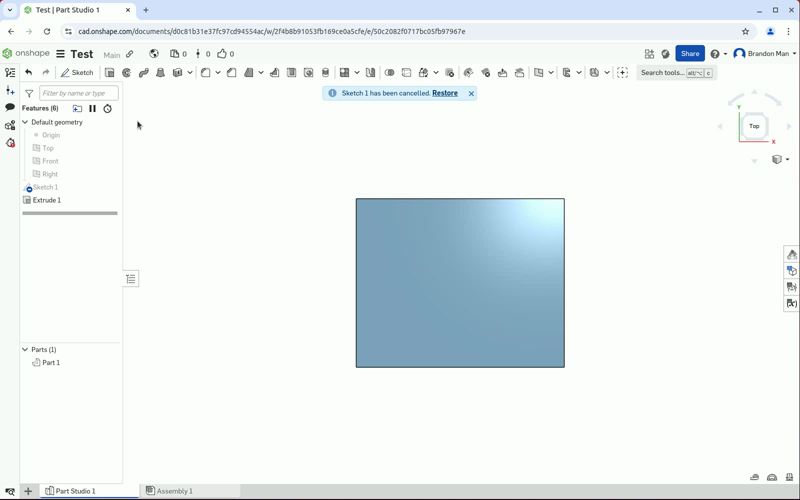
key(shift+h)
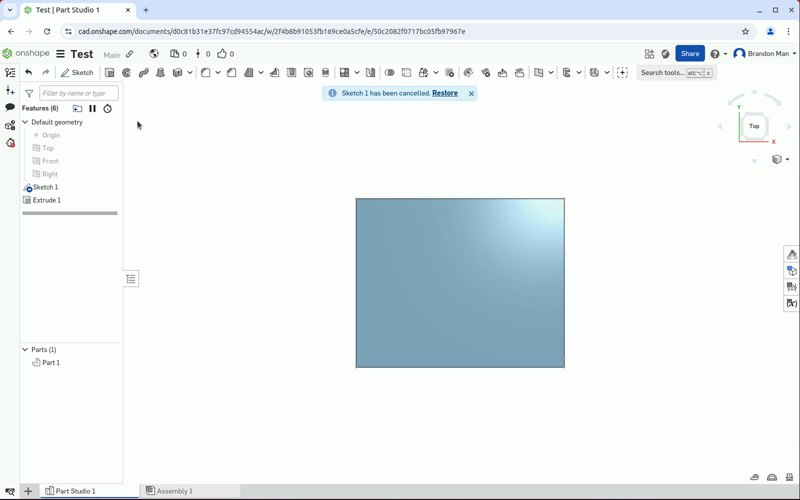
key(shift+h)
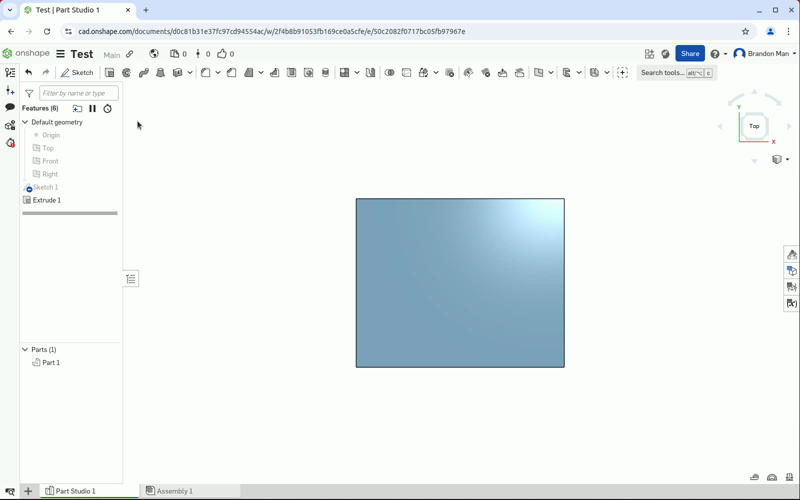
mouse_move(73, 189)
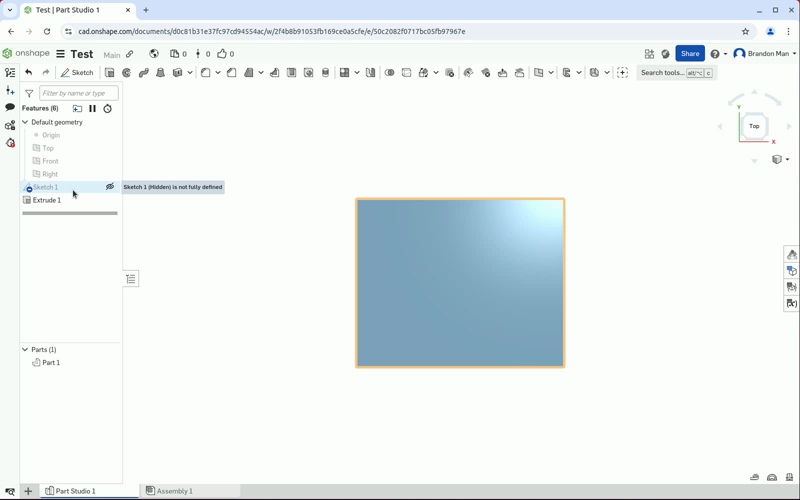
click(73, 189)
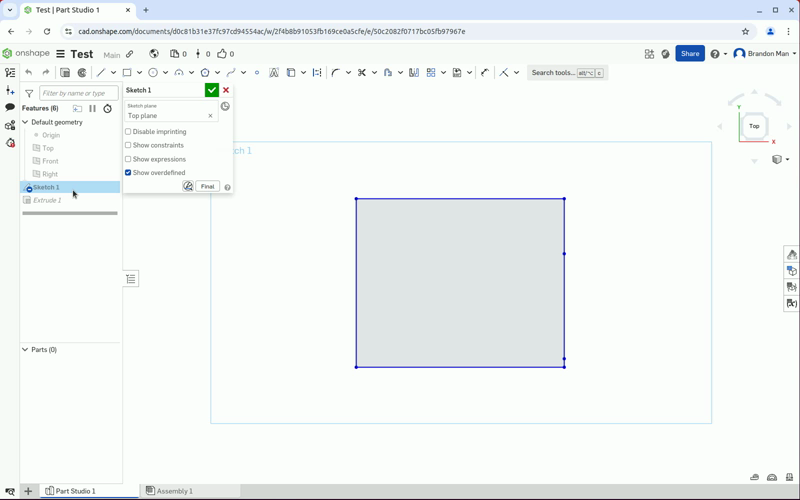
mouse_move(229, 92)
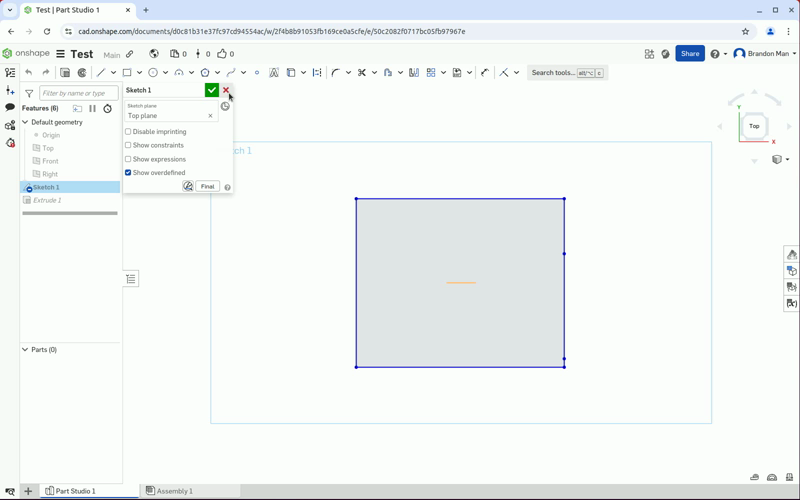
click(229, 92)
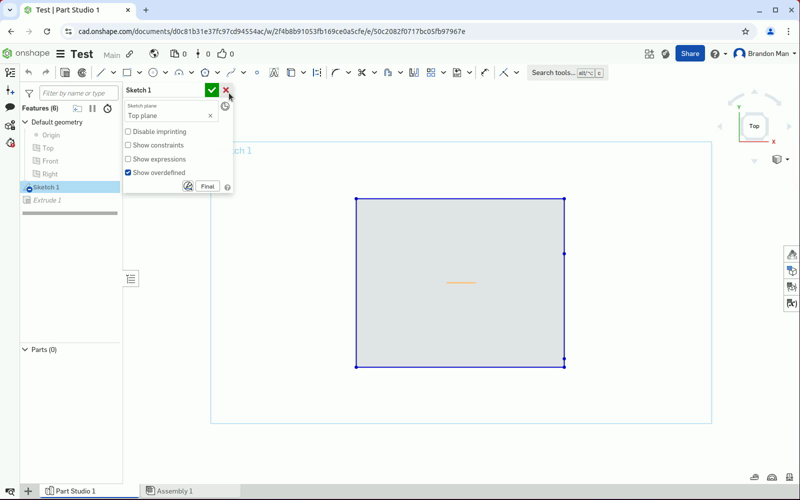
key(shift+s)
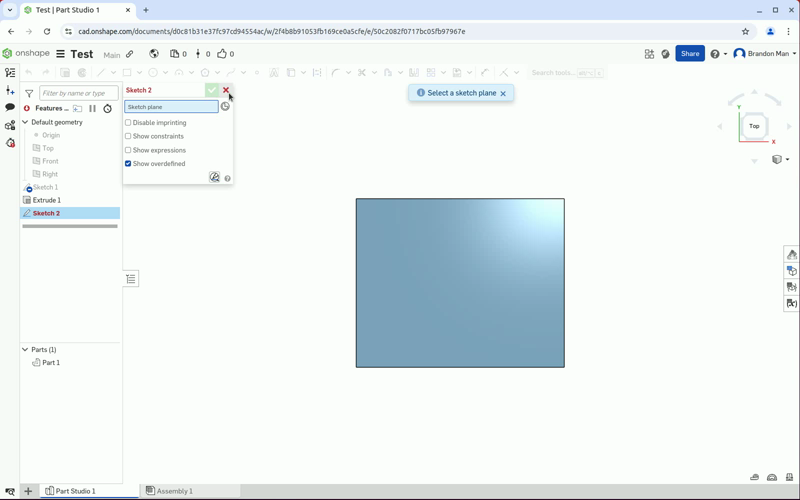
mouse_move(73, 150)
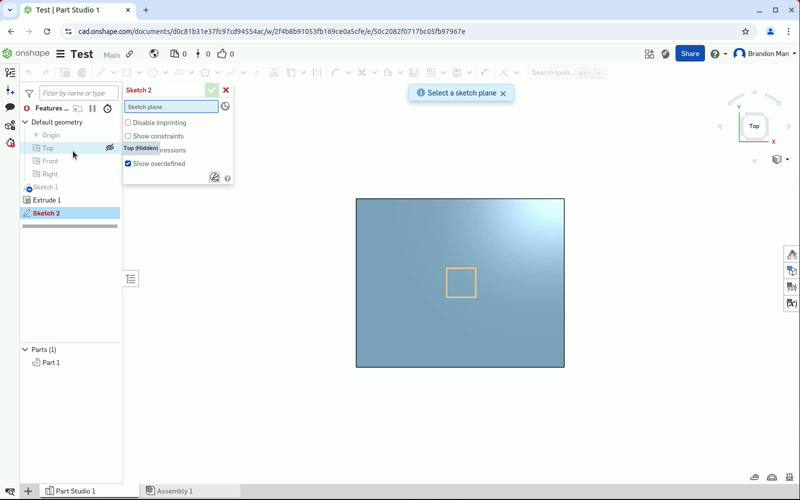
click(73, 150)
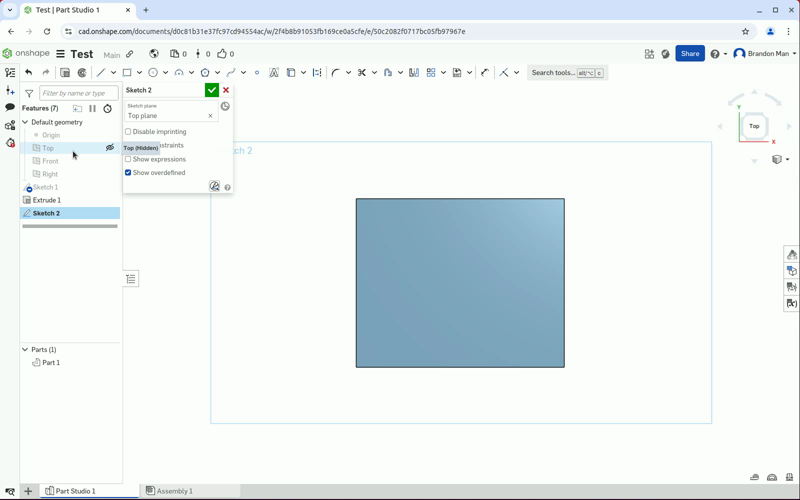
mouse_move(73, 352)
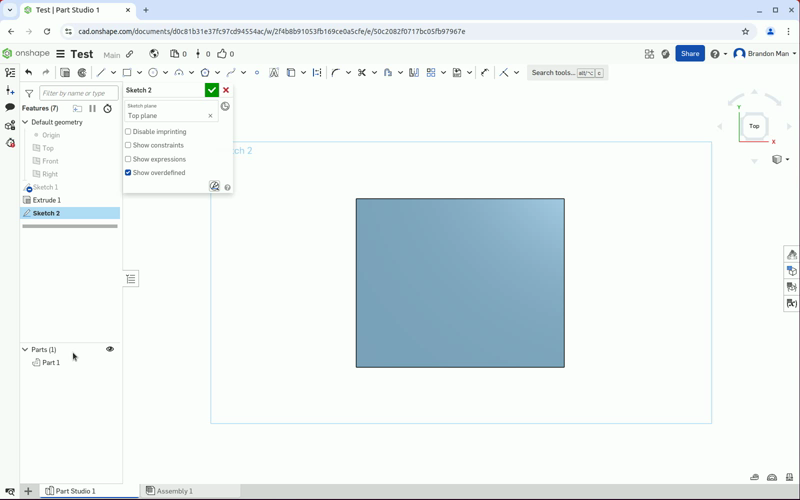
key(y)
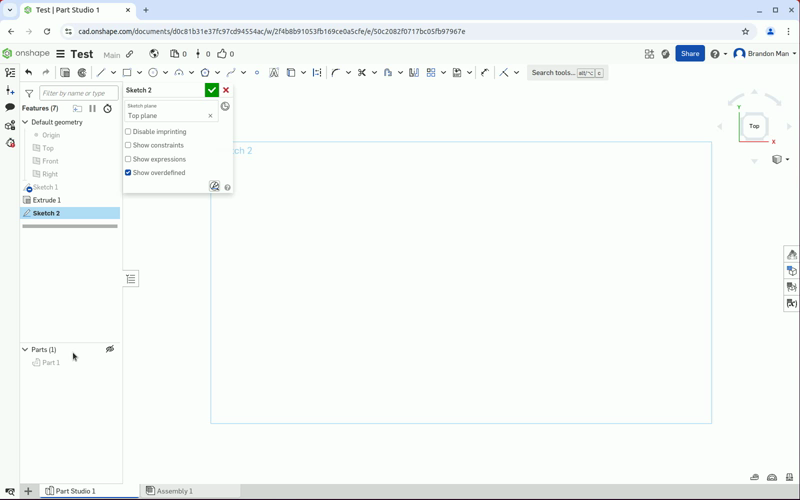
key(l)
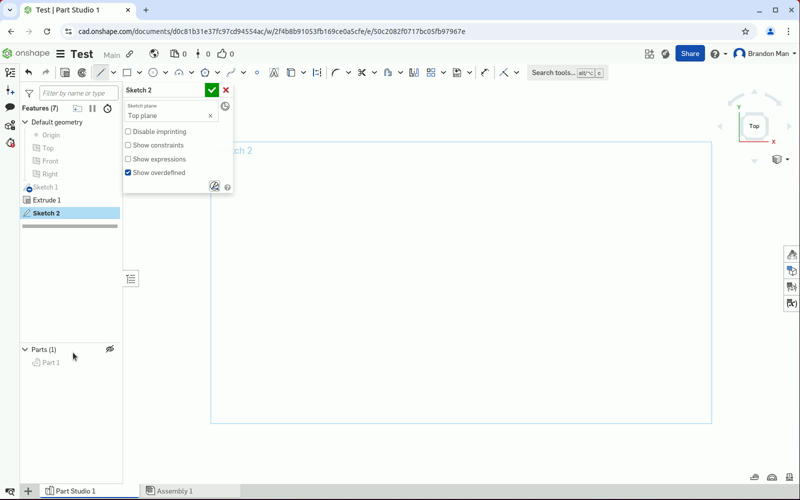
key_down(shift)
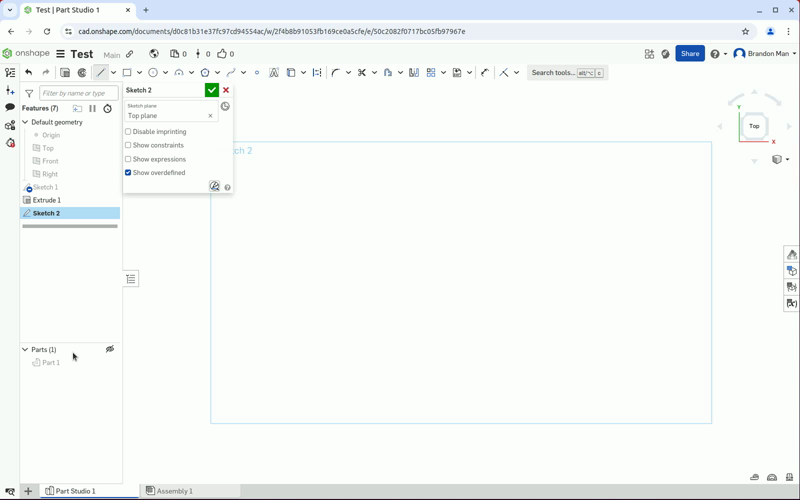
mouse_move(564, 359)
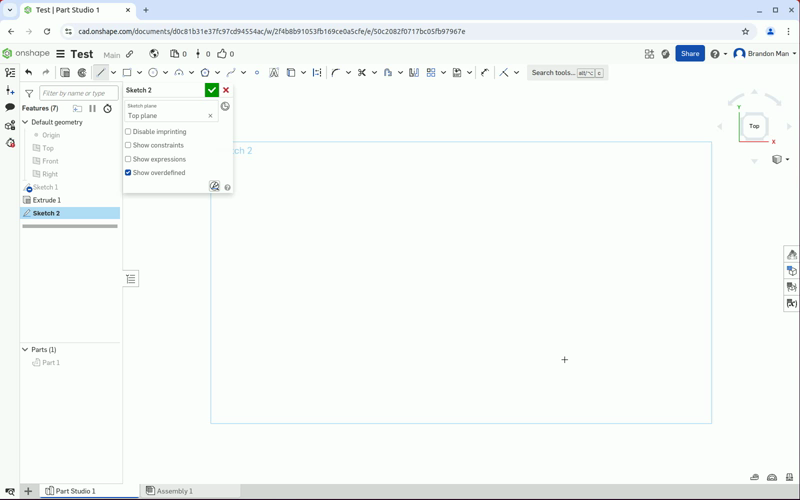
click(564, 359)
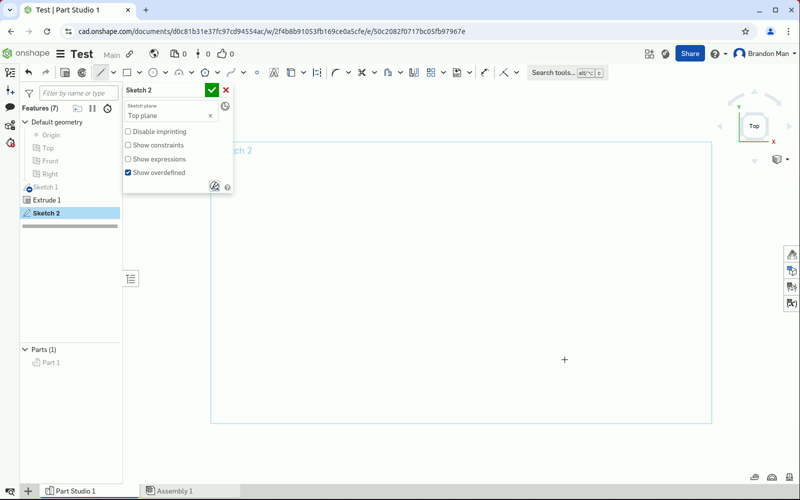
key_up(shift)
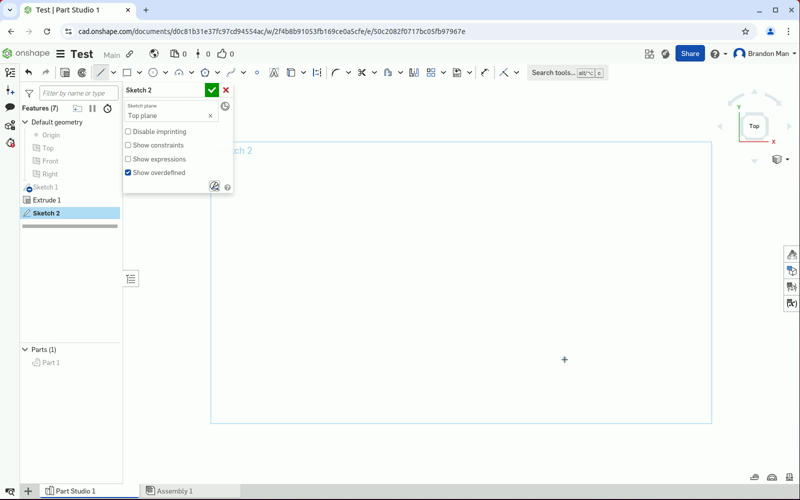
key_down(shift)
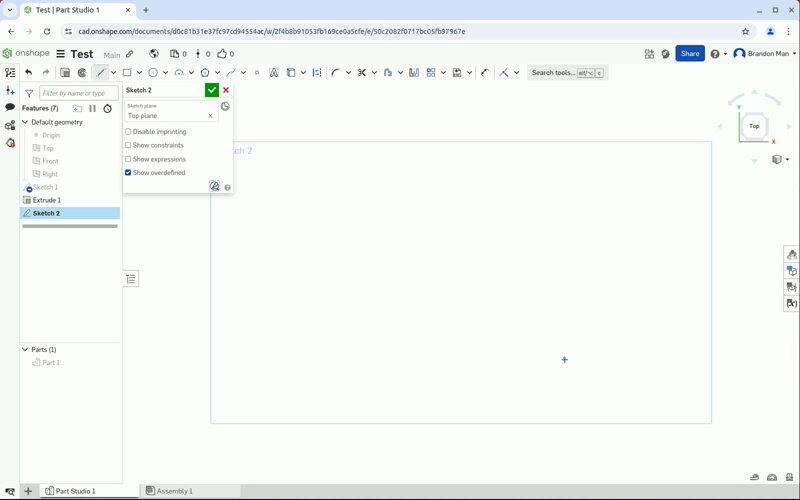
mouse_move(589, 359)
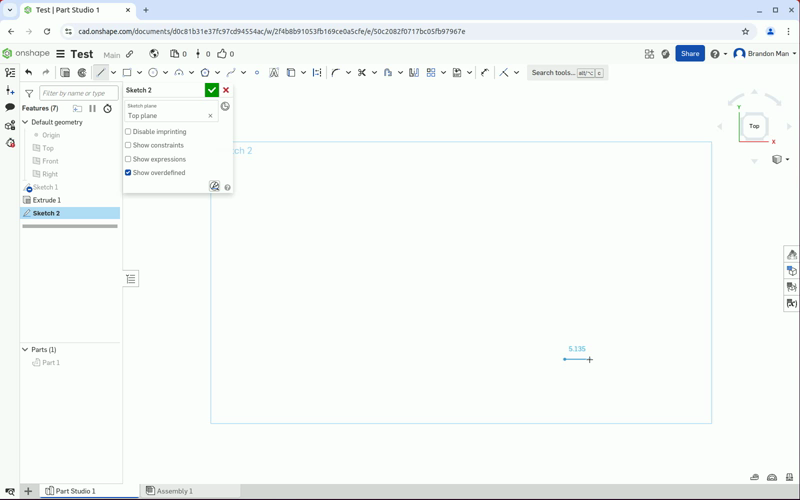
mouse_move(573, 351)
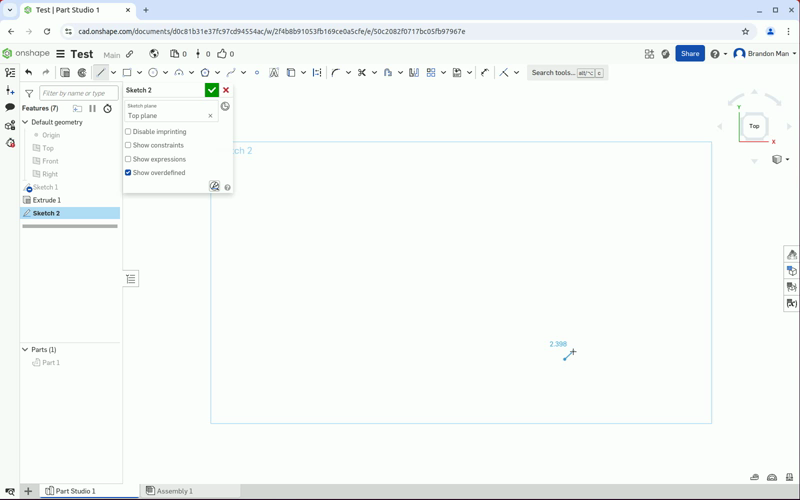
click(573, 351)
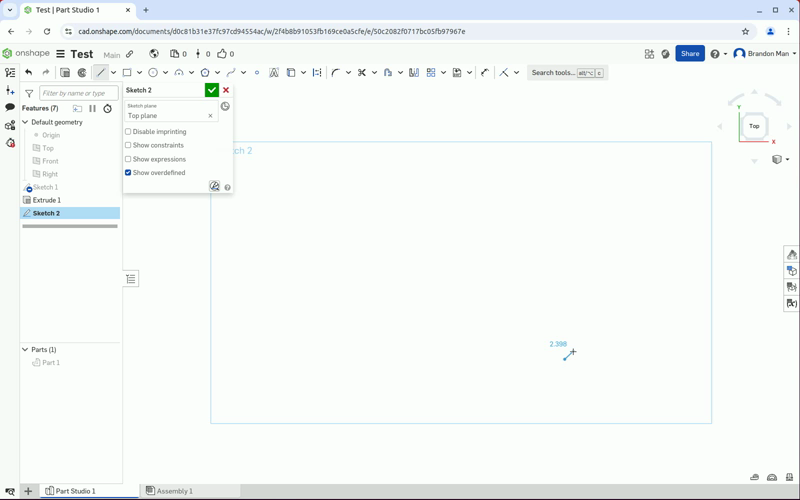
key_up(shift)
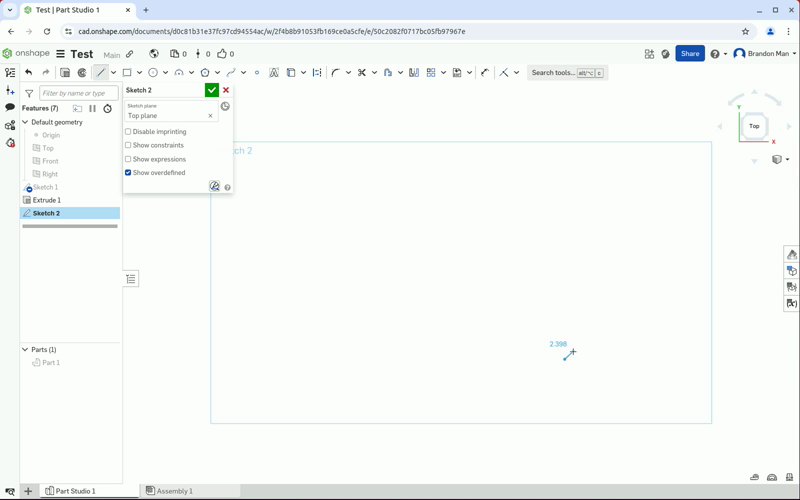
key_down(shift)
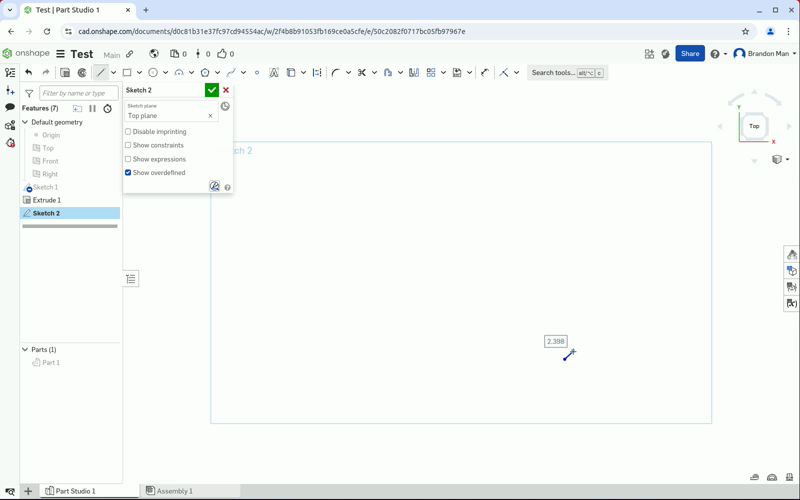
mouse_move(573, 260)
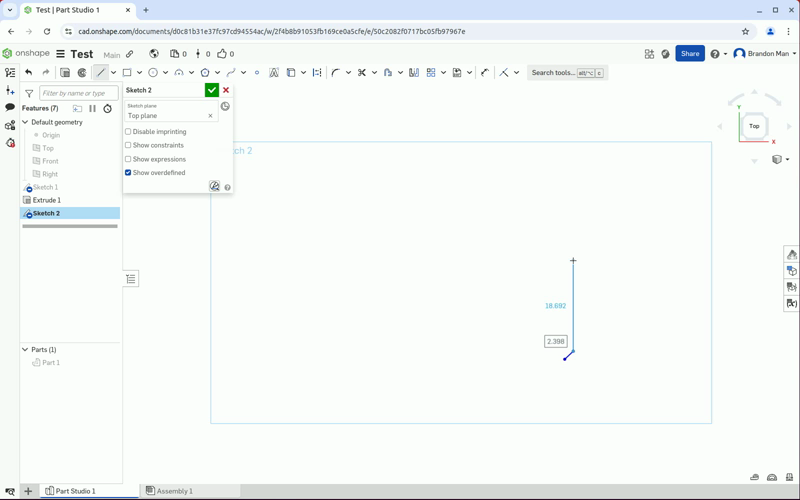
click(573, 260)
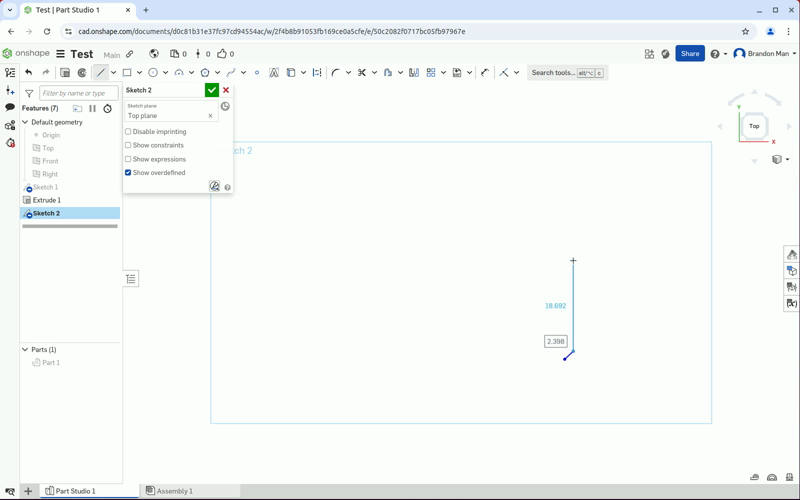
key_up(shift)
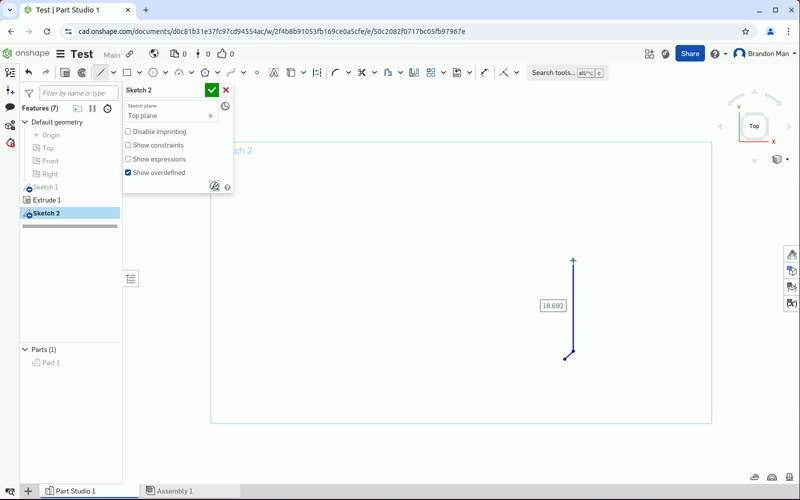
key_down(shift)
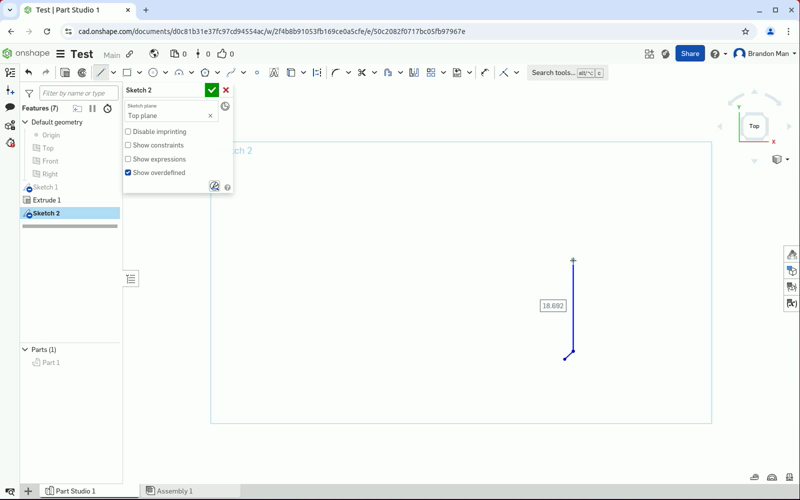
mouse_move(589, 260)
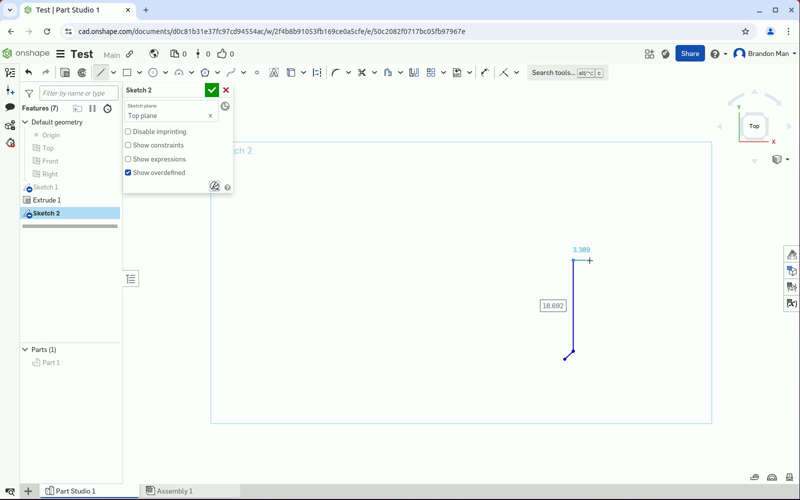
mouse_move(564, 252)
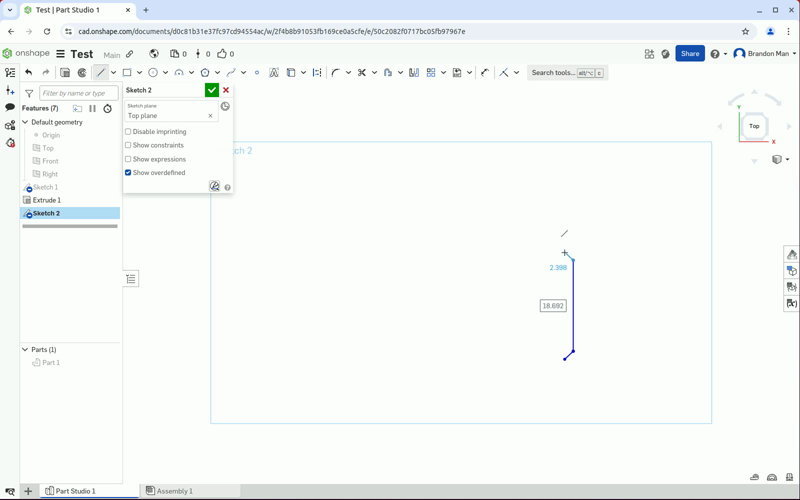
click(564, 252)
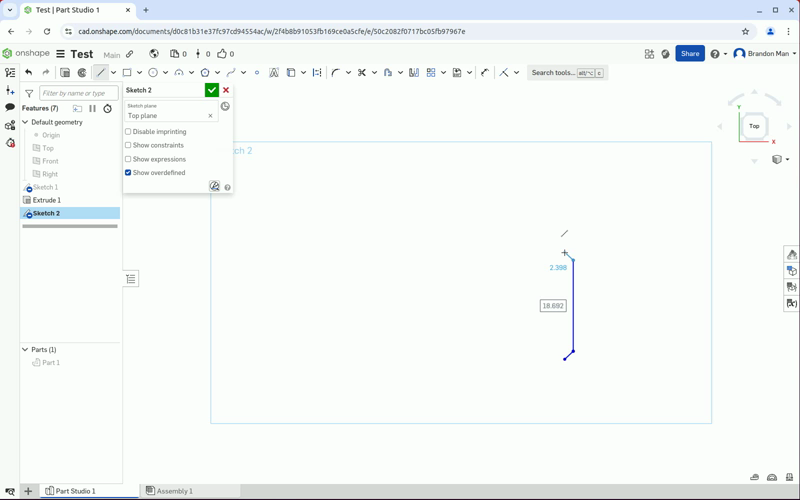
key_up(shift)
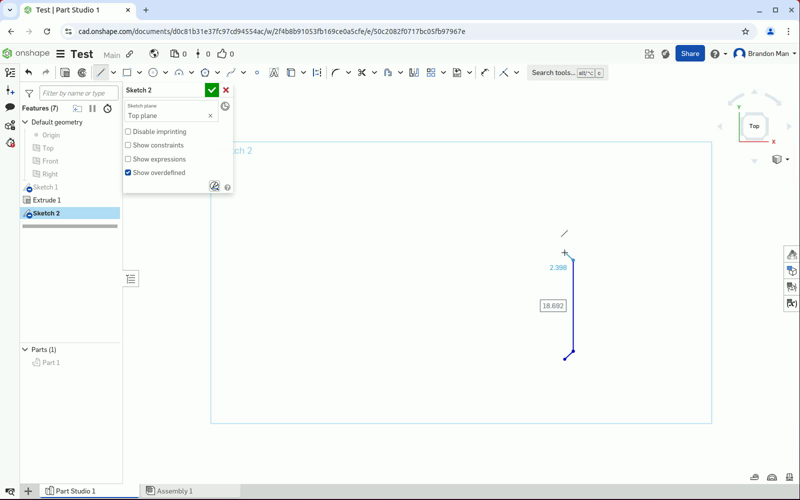
key_down(shift)
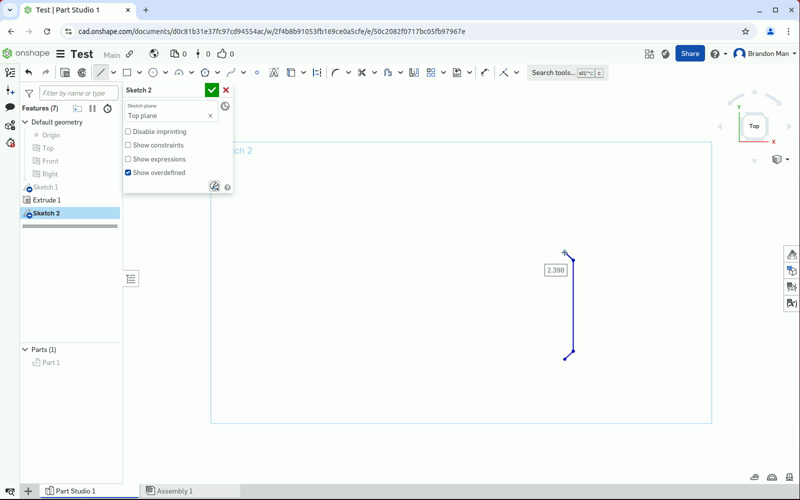
mouse_move(564, 359)
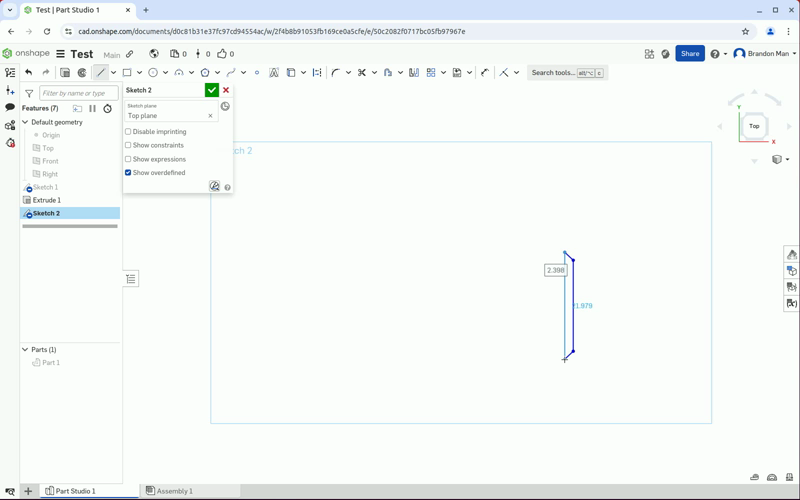
key_up(shift)
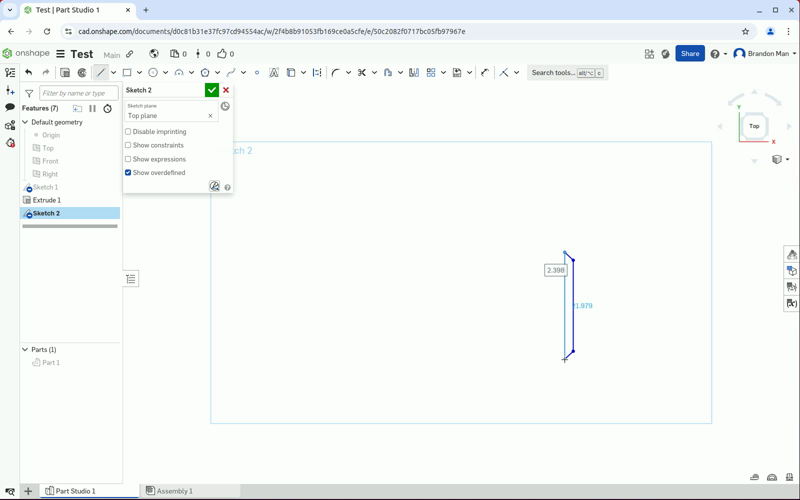
click(564, 359)
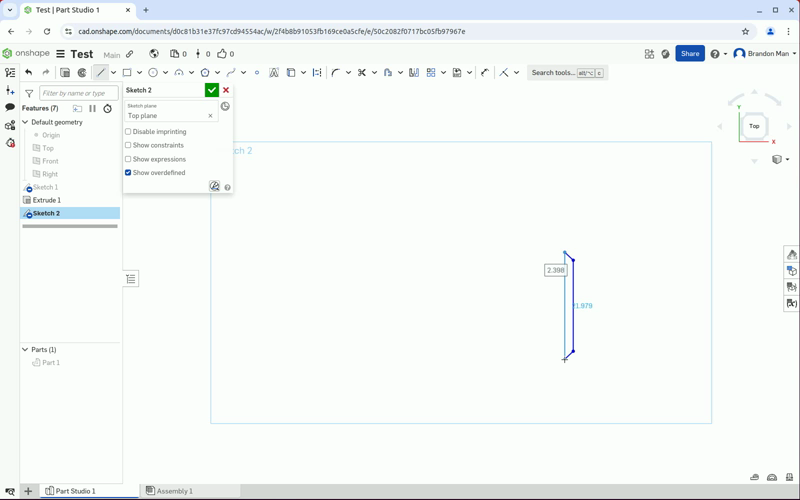
key(esc)
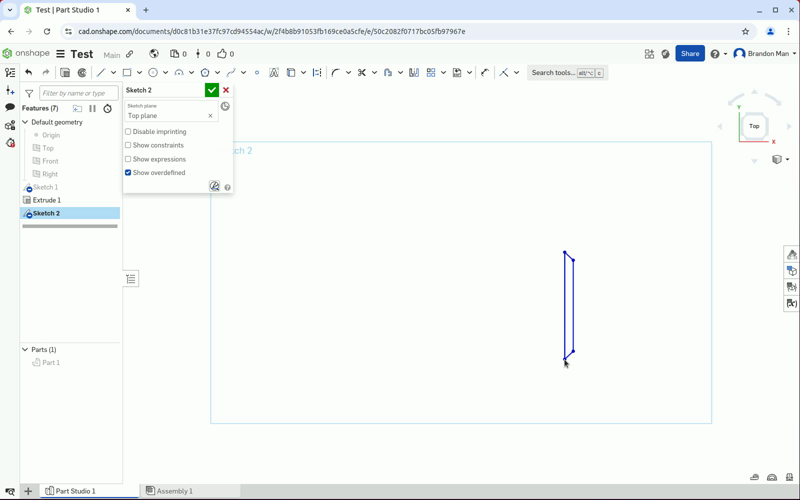
mouse_move(566, 256)
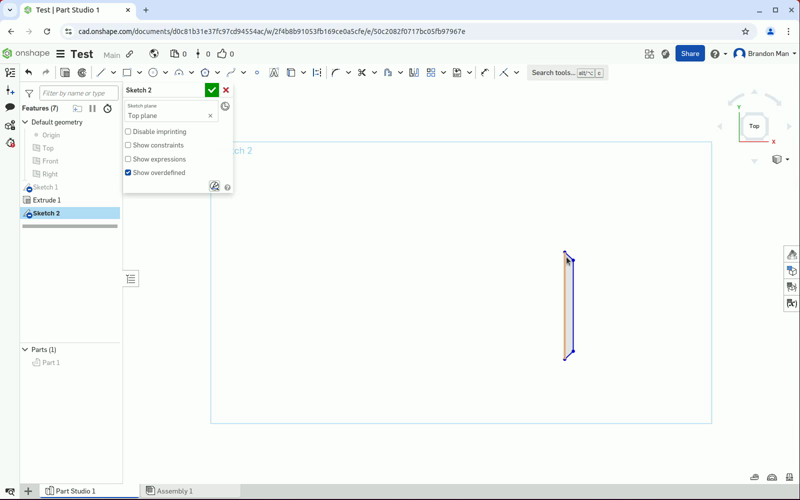
scroll(6)
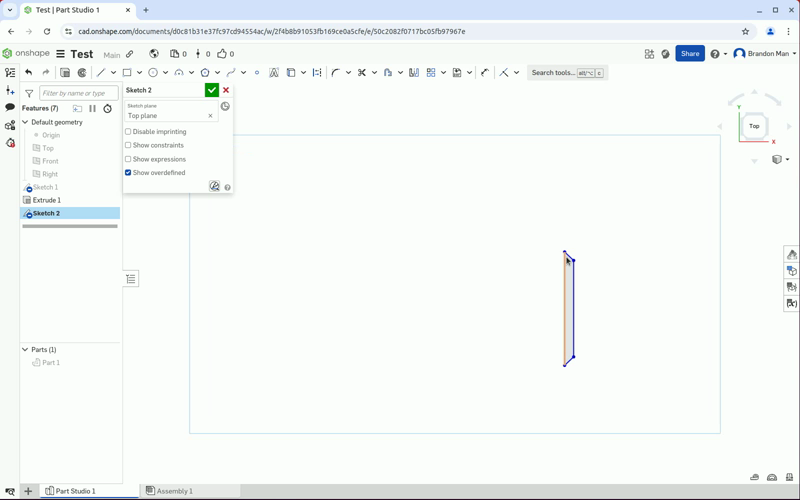
scroll(6)
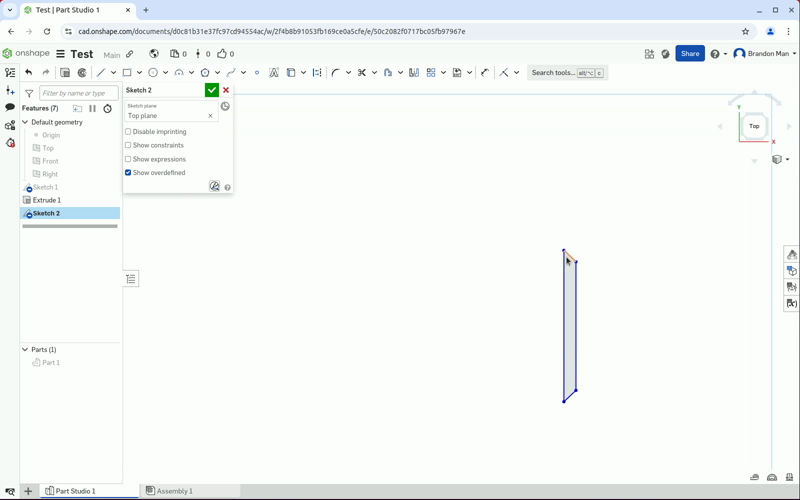
scroll(6)
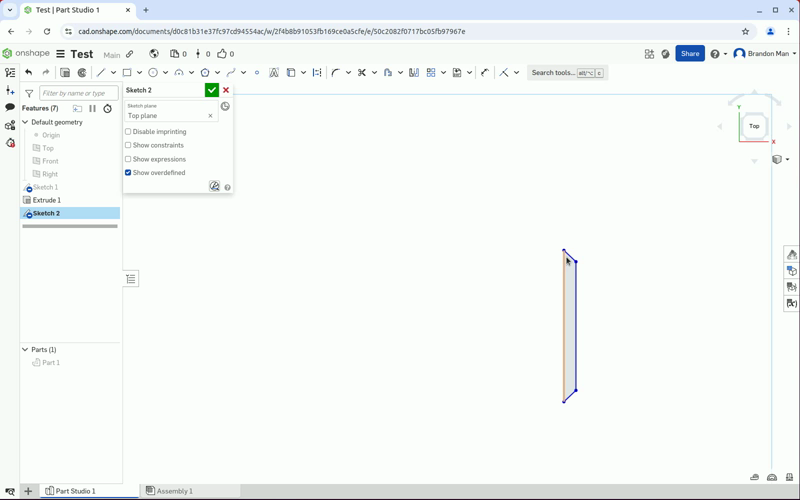
scroll(6)
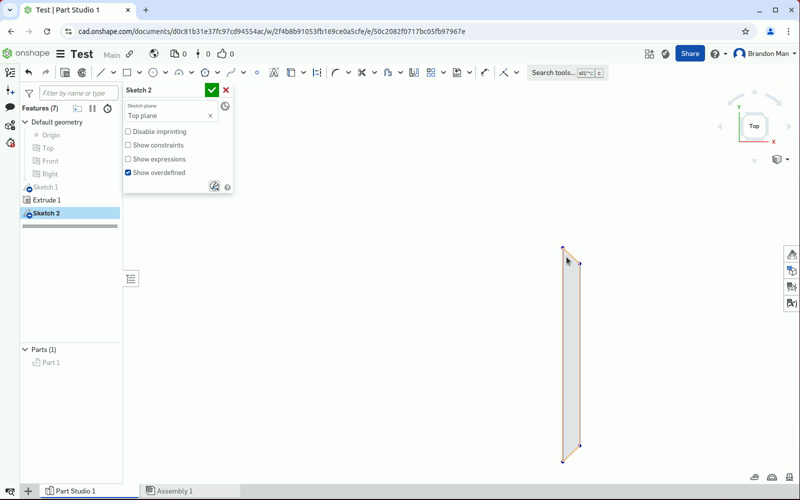
scroll(6)
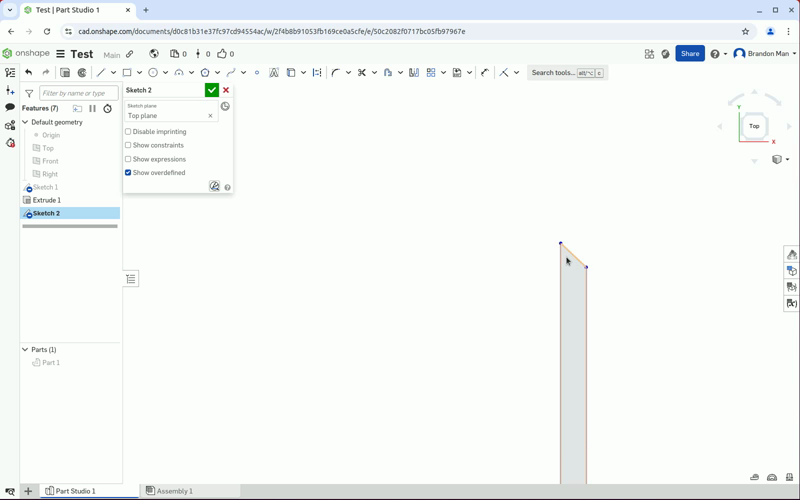
scroll(6)
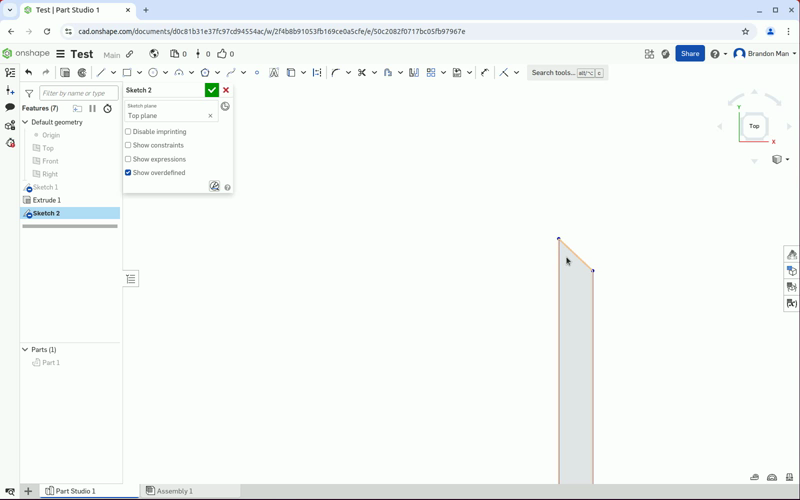
scroll(6)
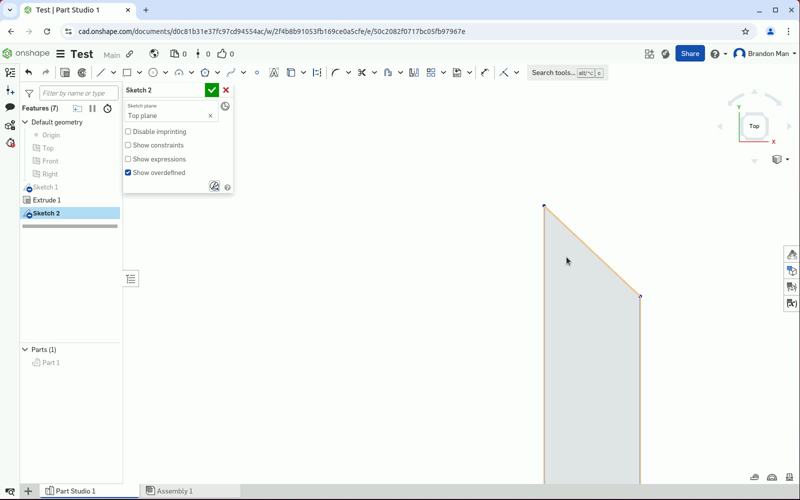
click(566, 256)
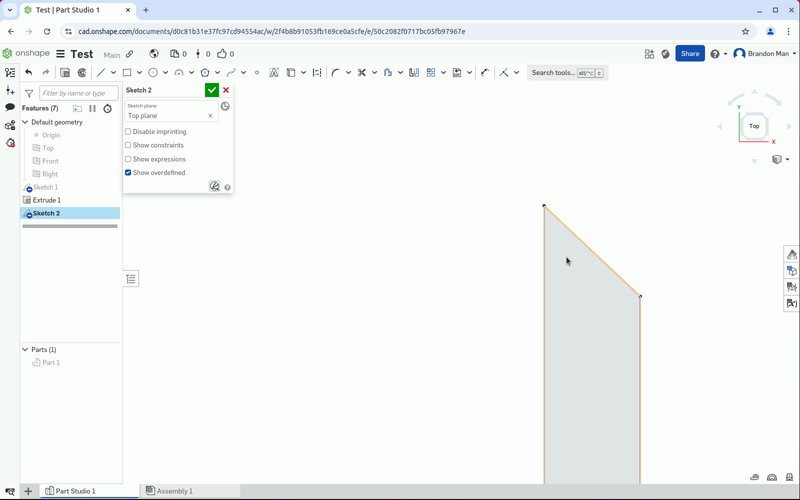
scroll(-6)
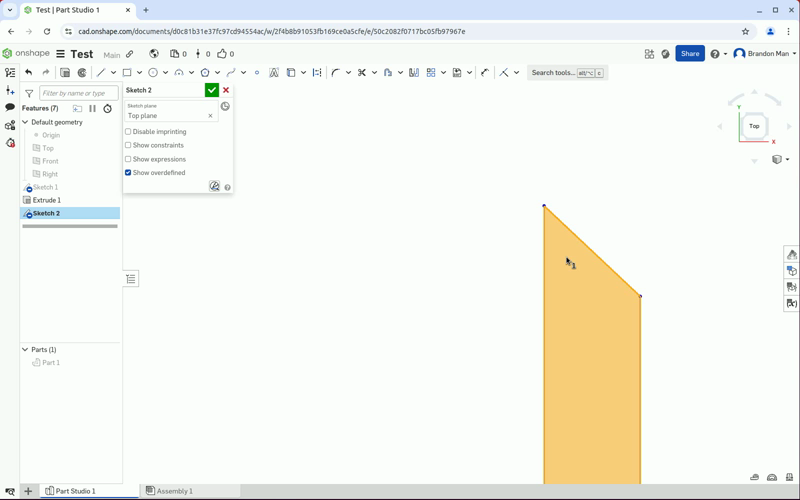
scroll(-6)
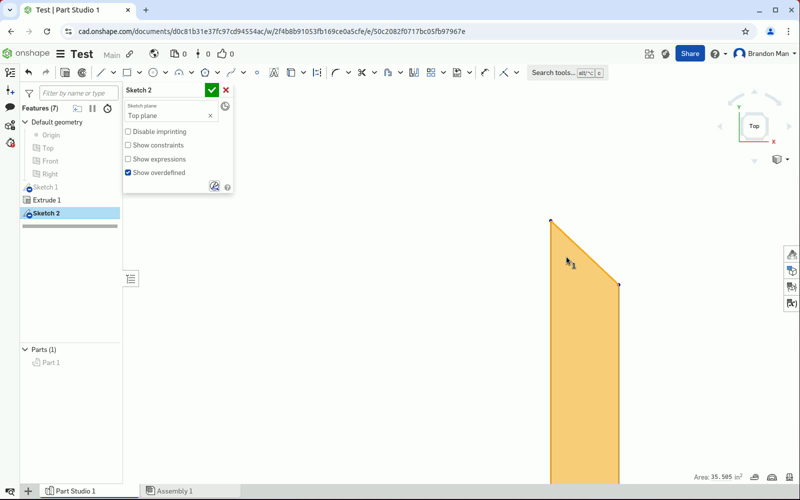
scroll(-6)
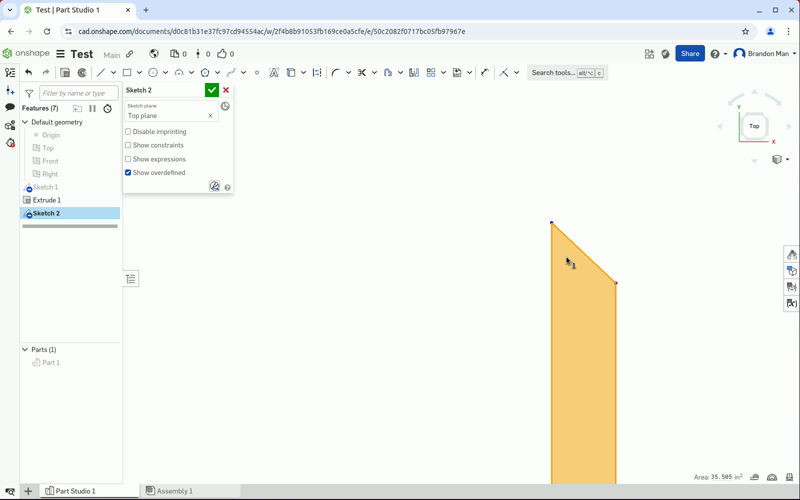
scroll(-6)
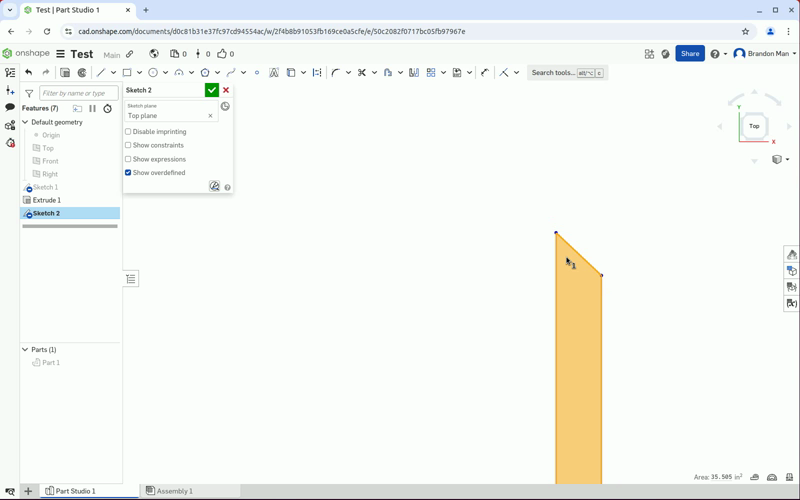
scroll(-6)
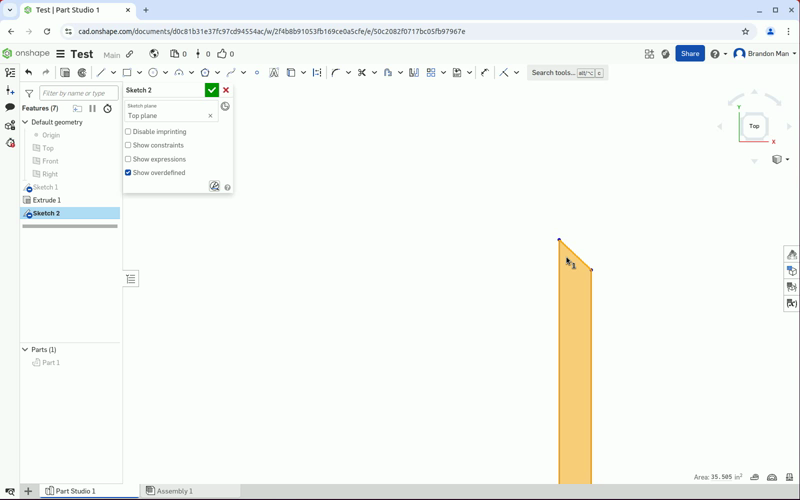
scroll(-6)
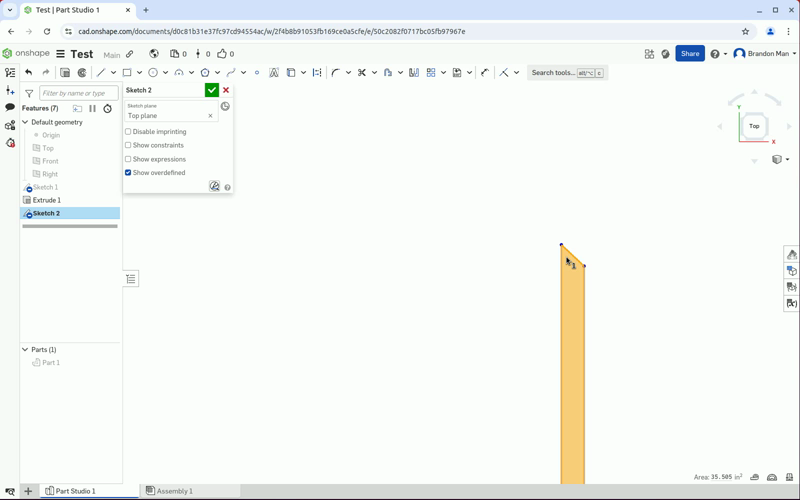
scroll(-6)
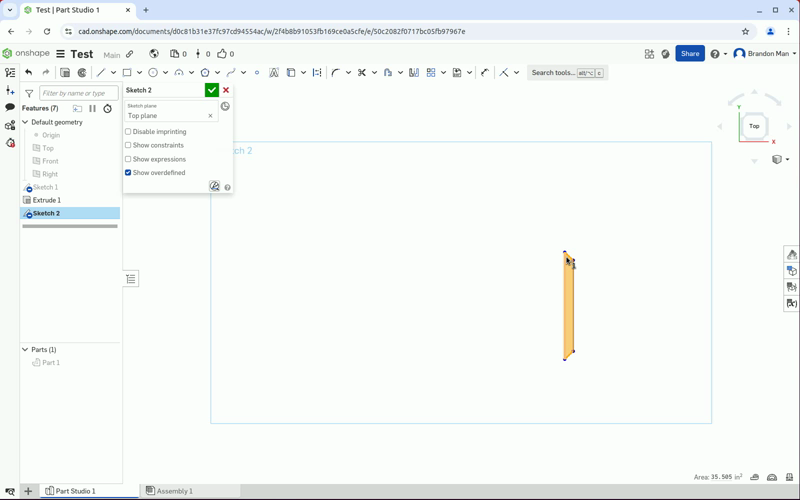
mouse_move(73, 352)
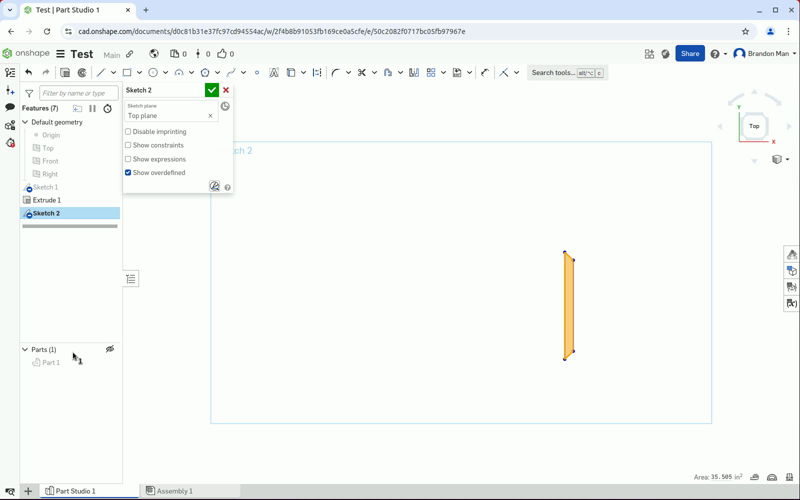
key(shift+y)
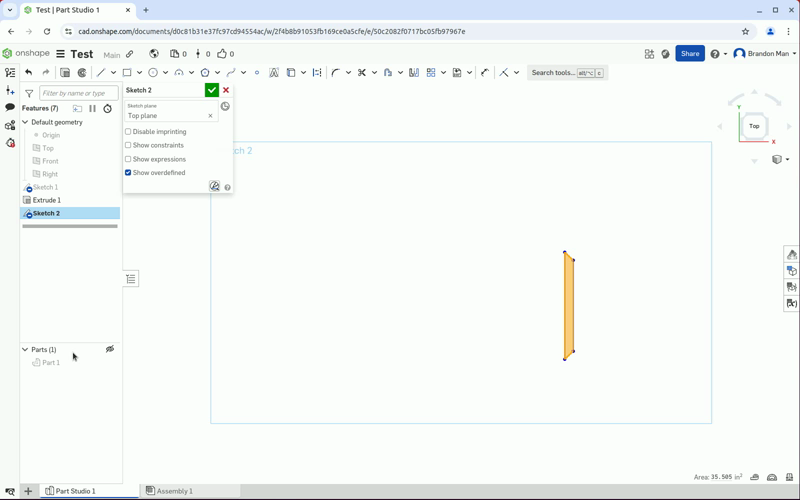
key(shift+e)
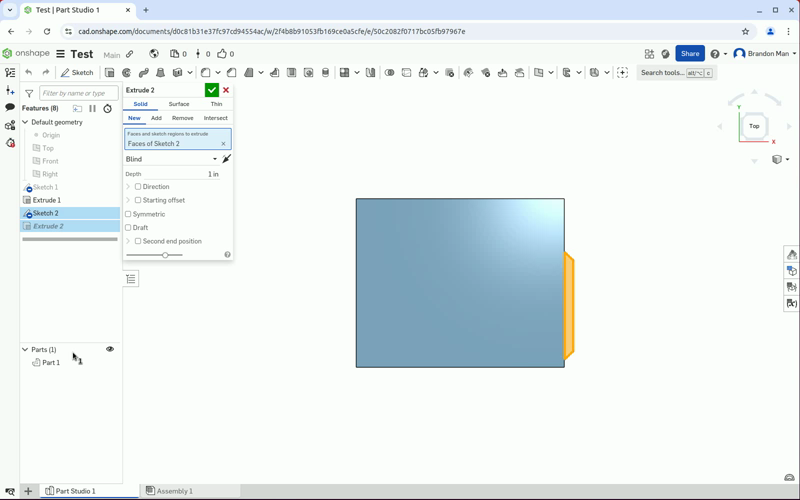
mouse_move(143, 106)
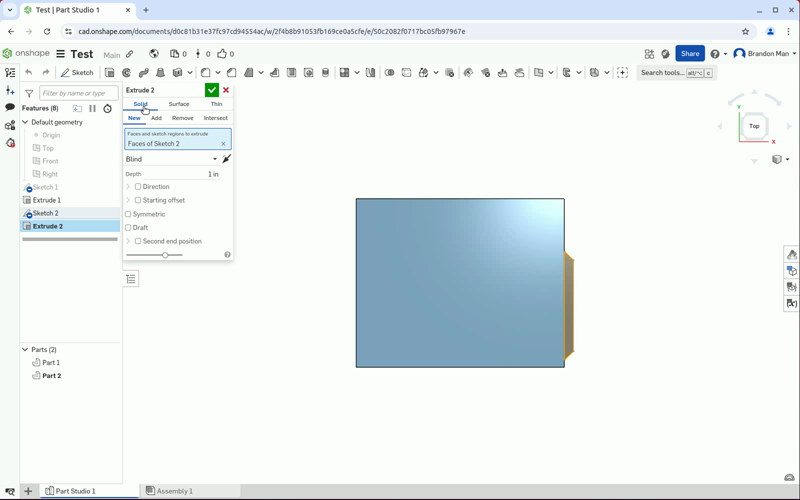
click(143, 106)
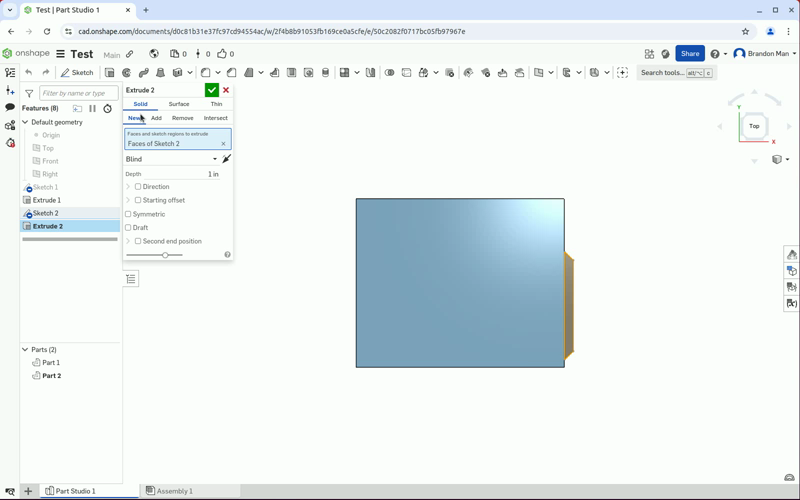
mouse_move(137, 120)
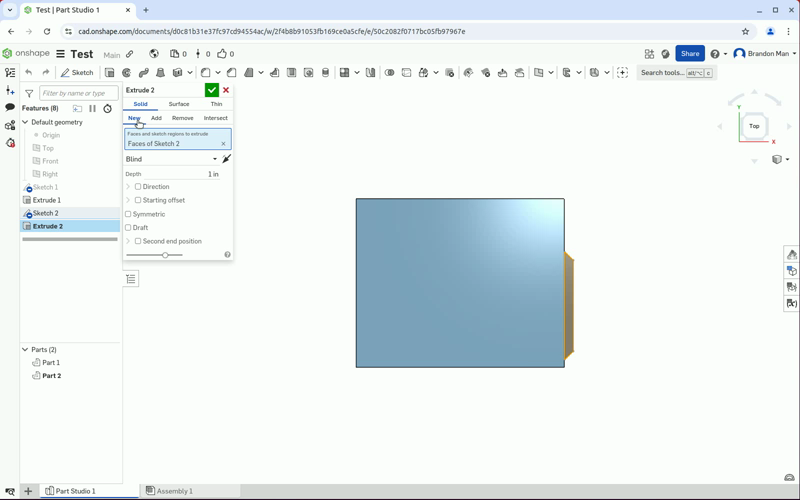
click(137, 120)
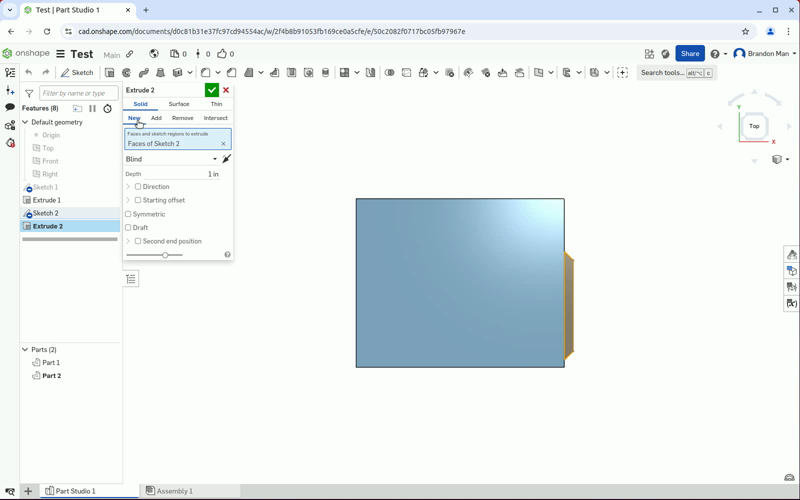
key(tab, 4)
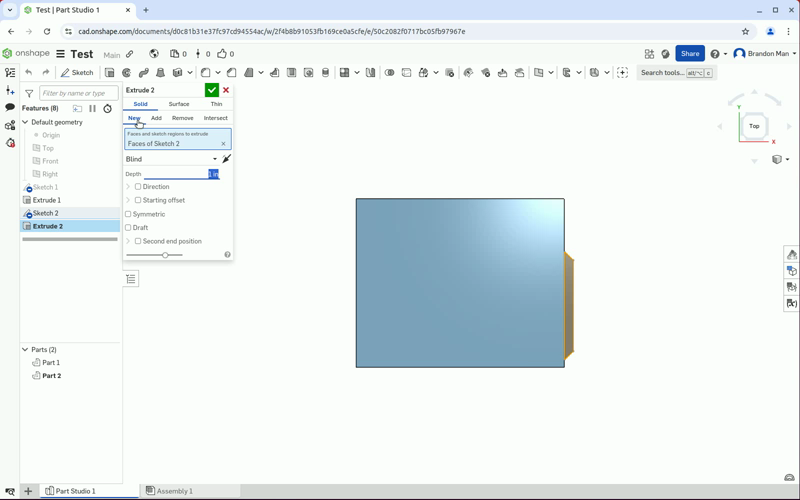
text(0.963)
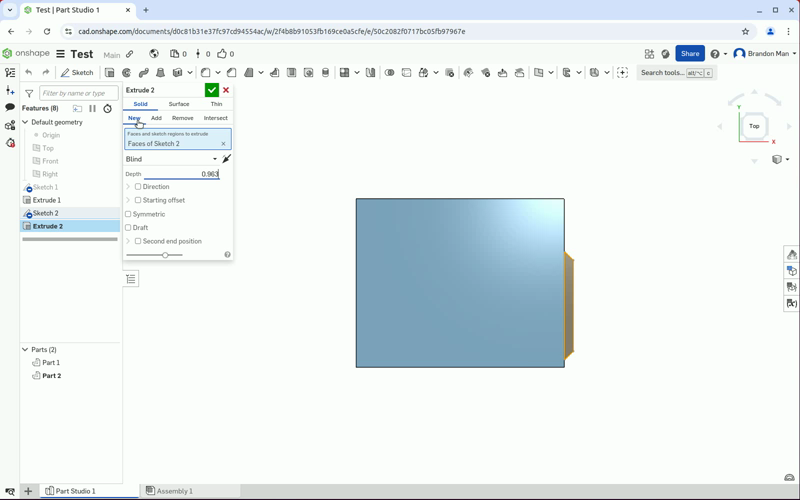
key(enter)
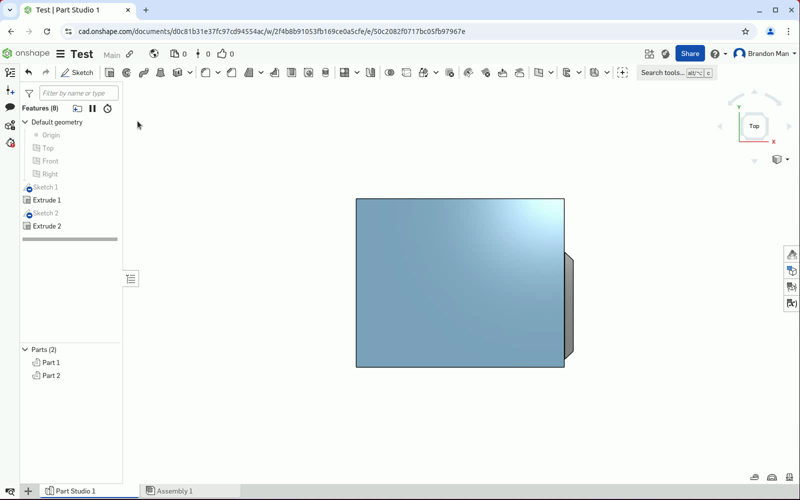
key(shift+h)
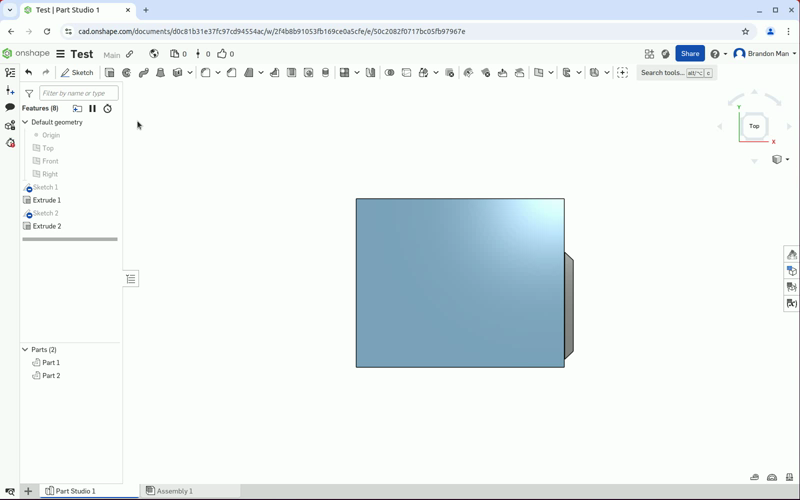
key(shift+h)
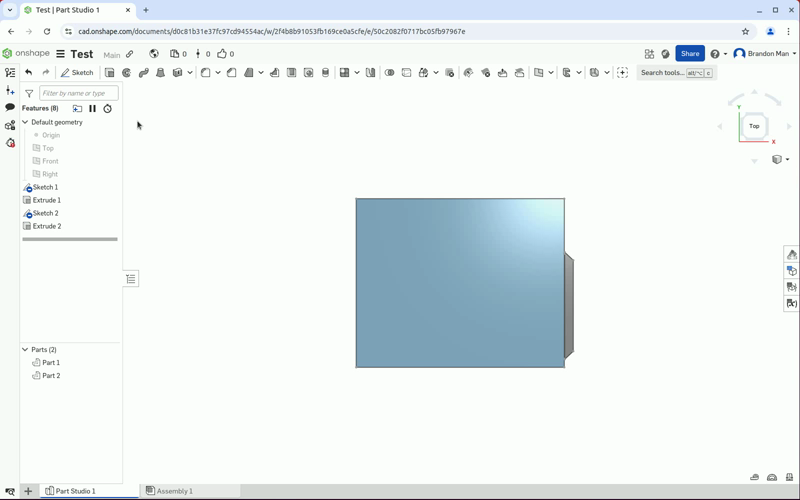
key(shift+7)
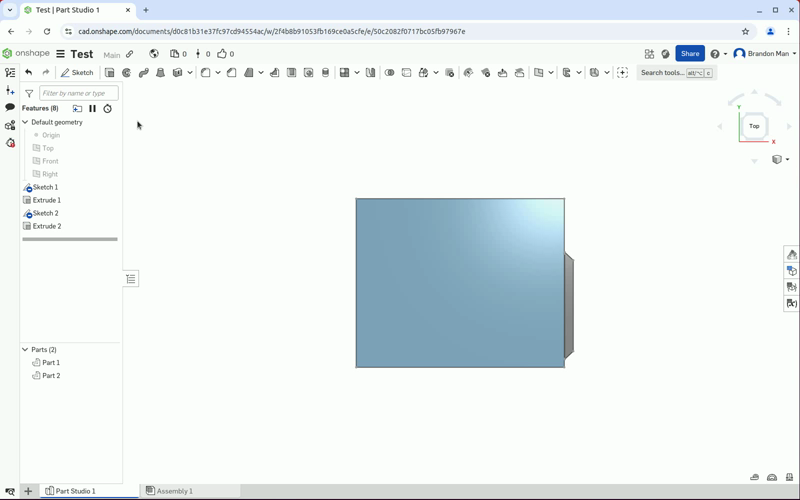
key(up, 3)
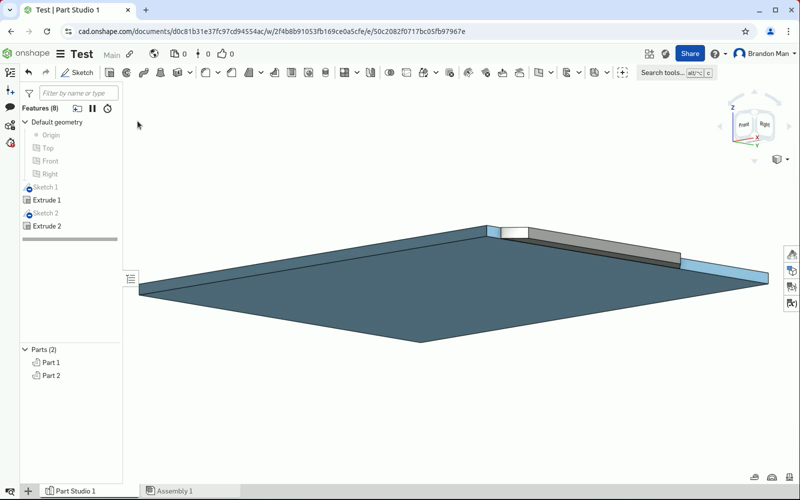
key(left, 3)
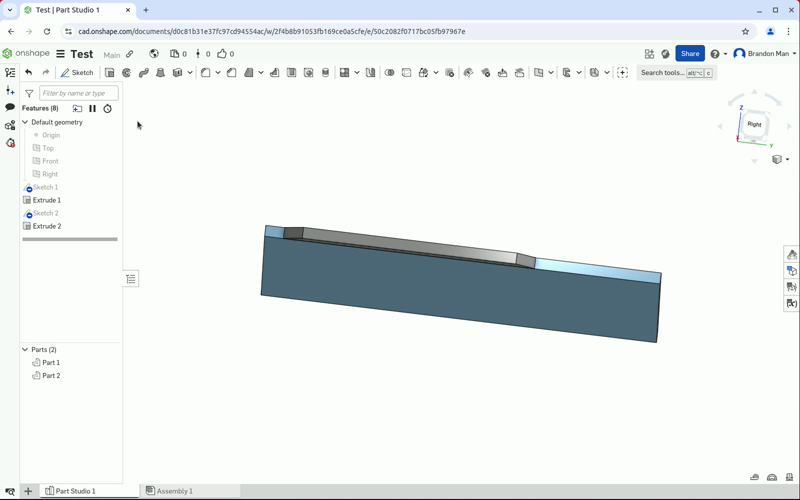
key(right, 3)
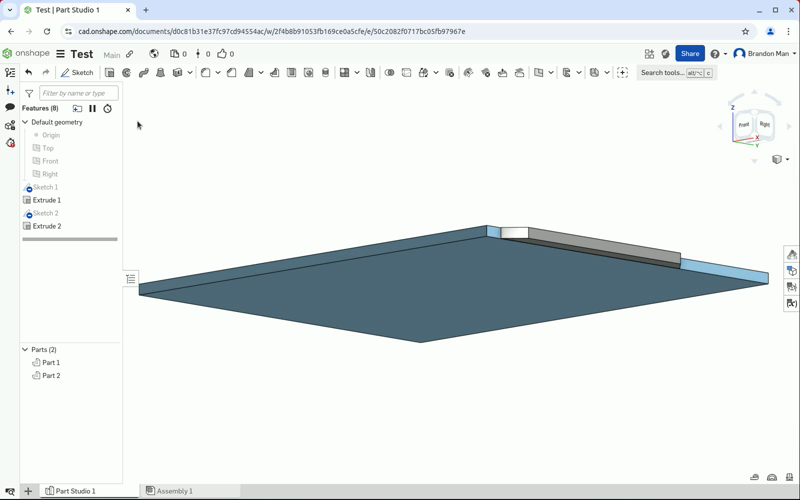
key(down, 3)
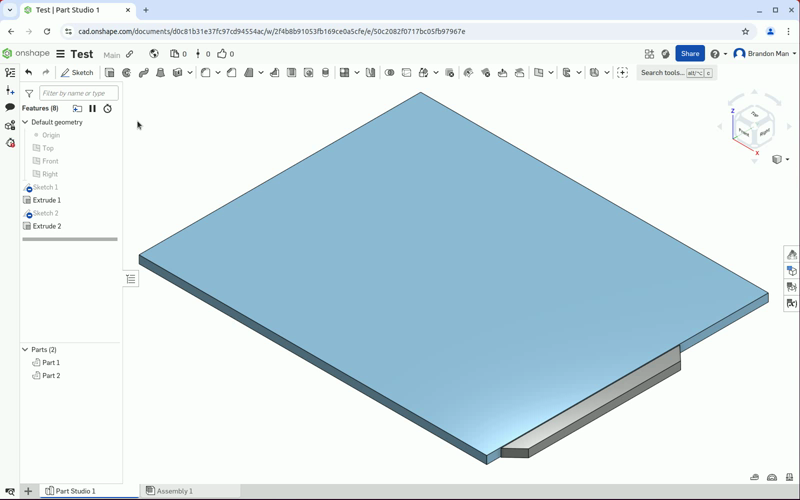
mouse_move(73, 189)
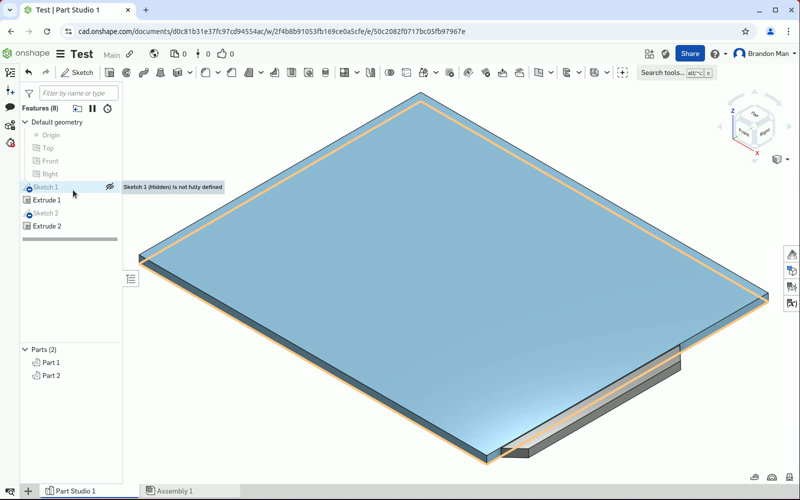
click(73, 189)